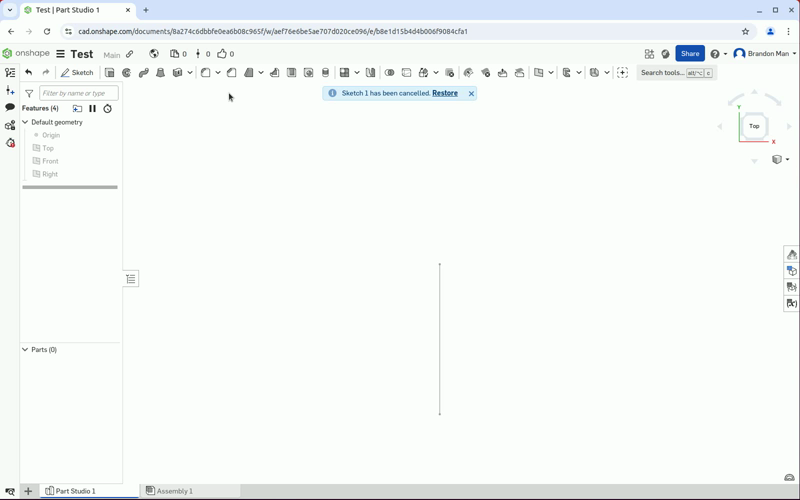
key(shift+h)
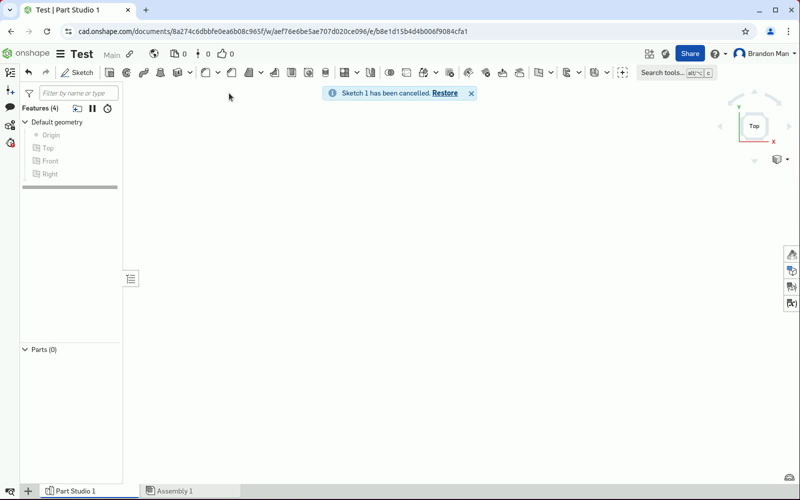
key(shift+s)
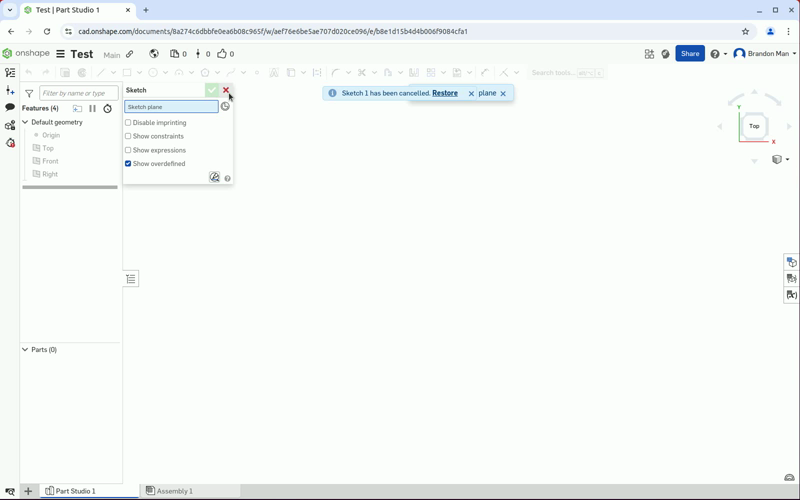
mouse_move(73, 150)
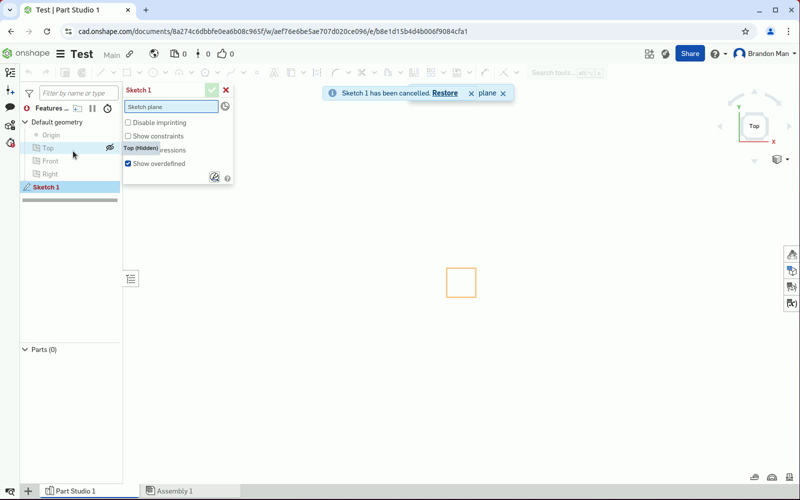
click(73, 150)
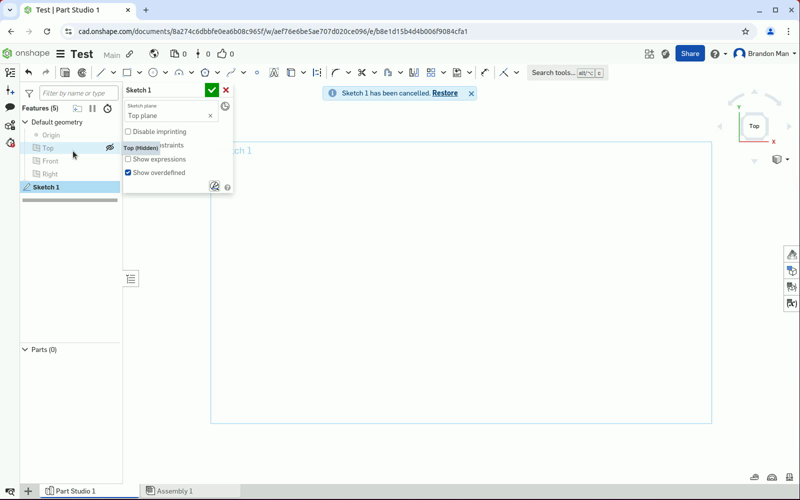
mouse_move(73, 352)
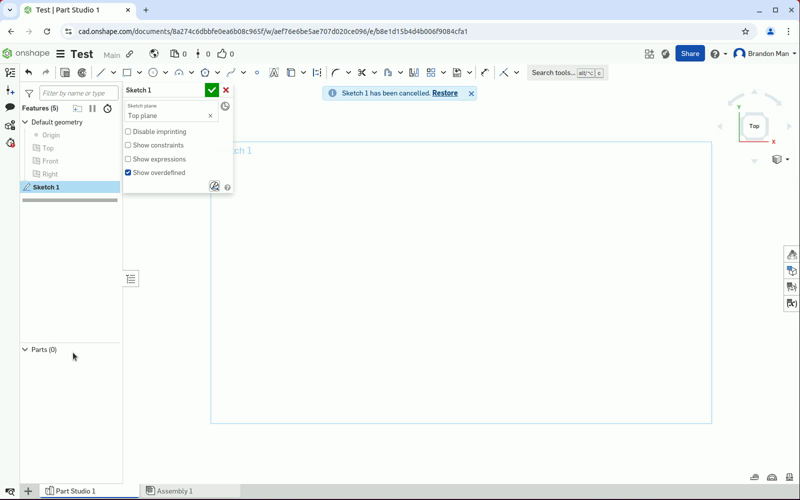
key(y)
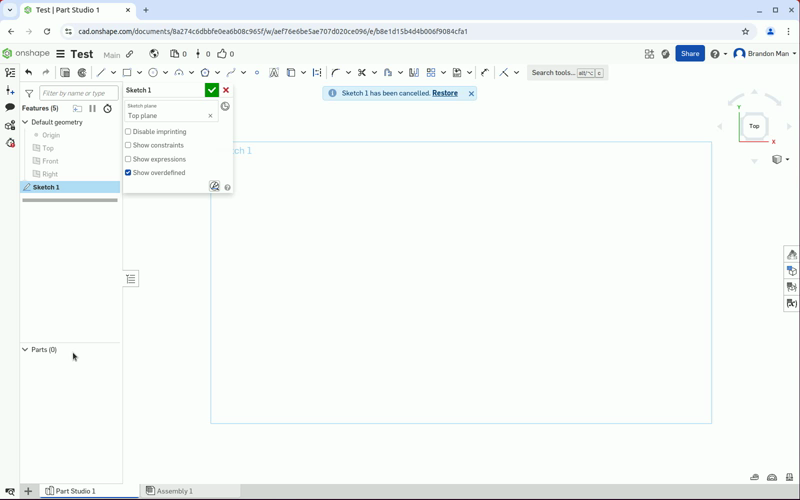
key(a)
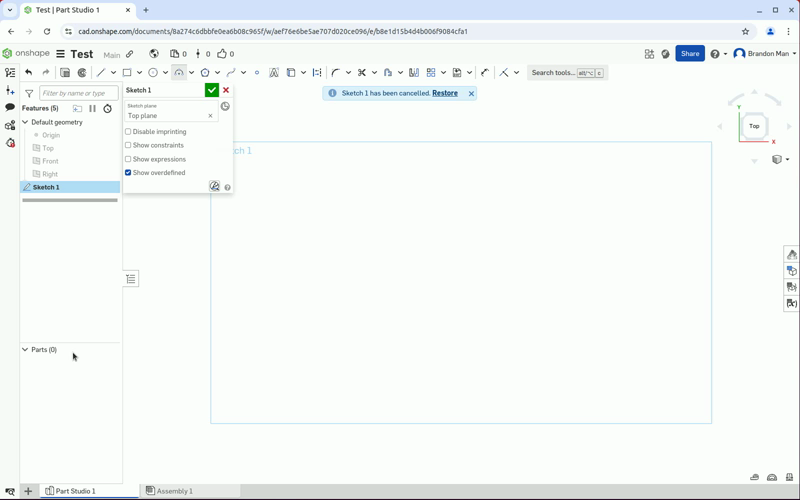
key_down(shift)
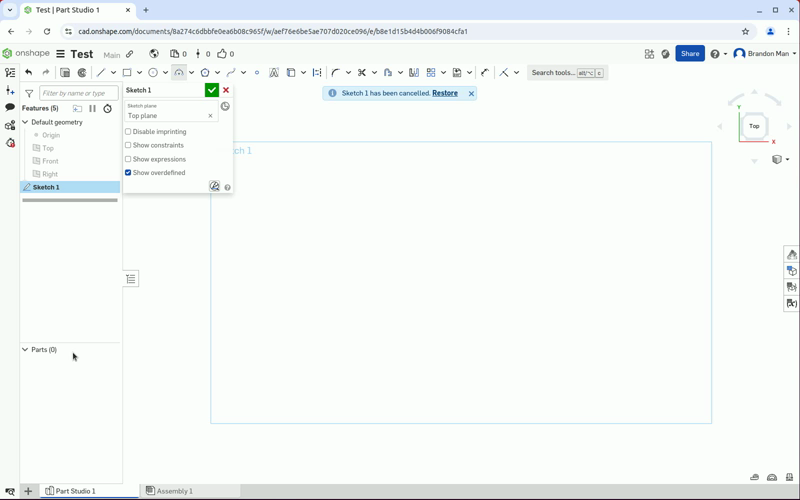
mouse_move(525, 300)
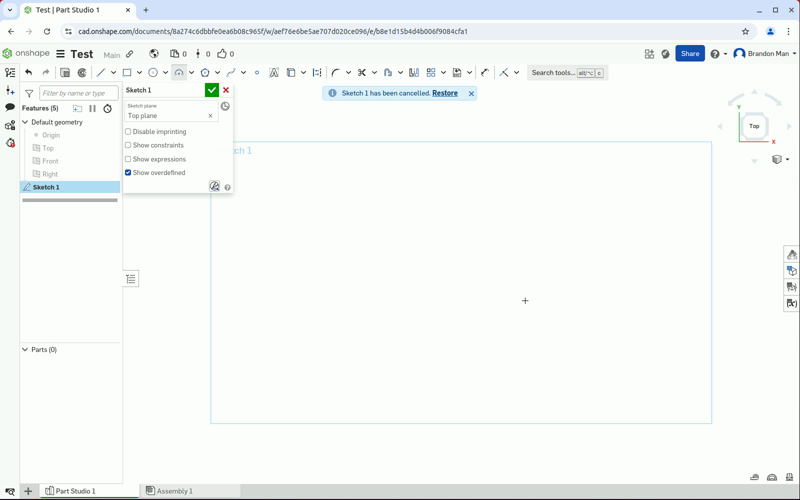
click(525, 300)
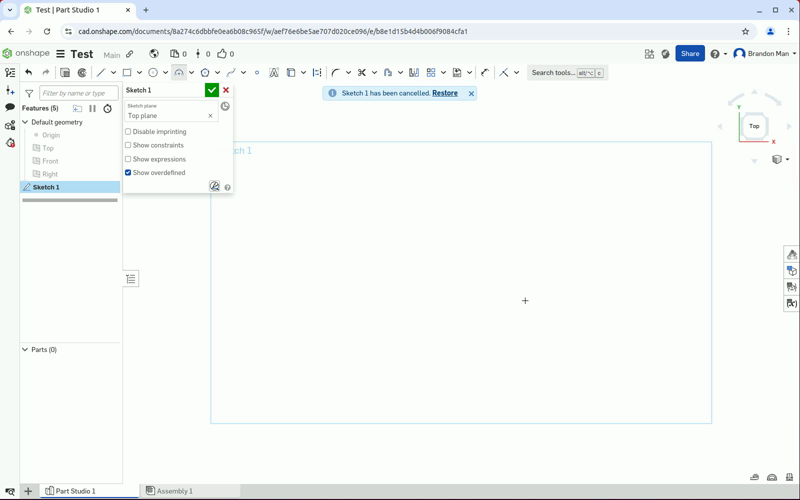
key_up(shift)
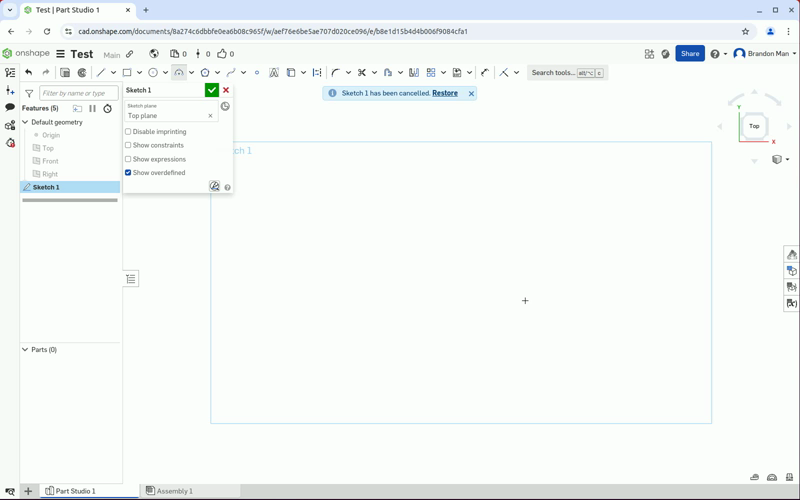
key_down(shift)
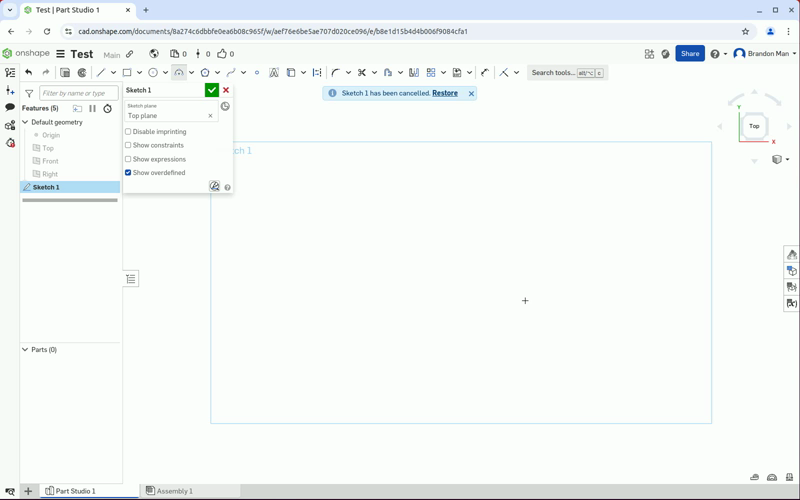
mouse_move(525, 264)
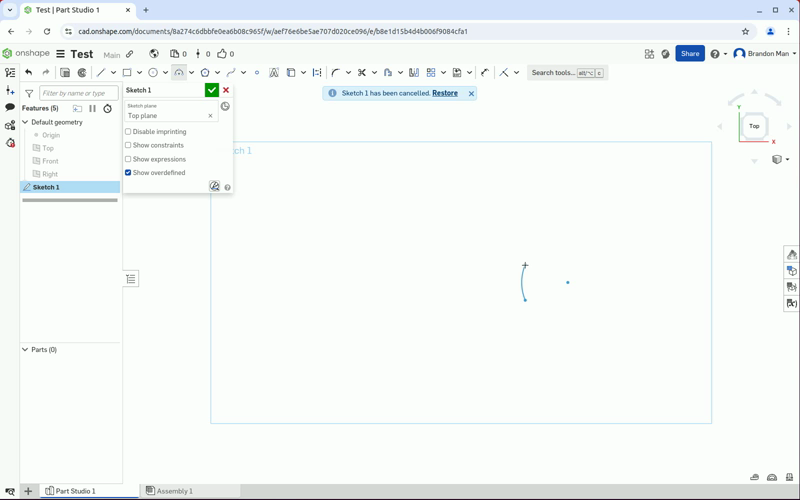
click(525, 264)
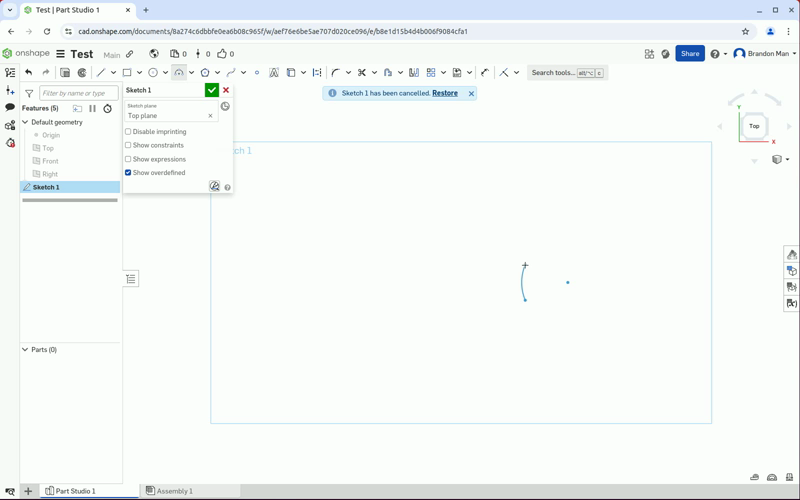
mouse_move(543, 282)
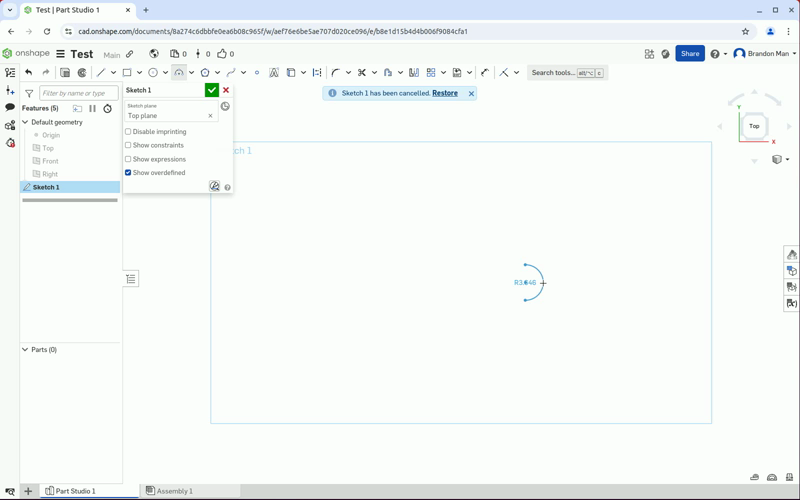
click(543, 282)
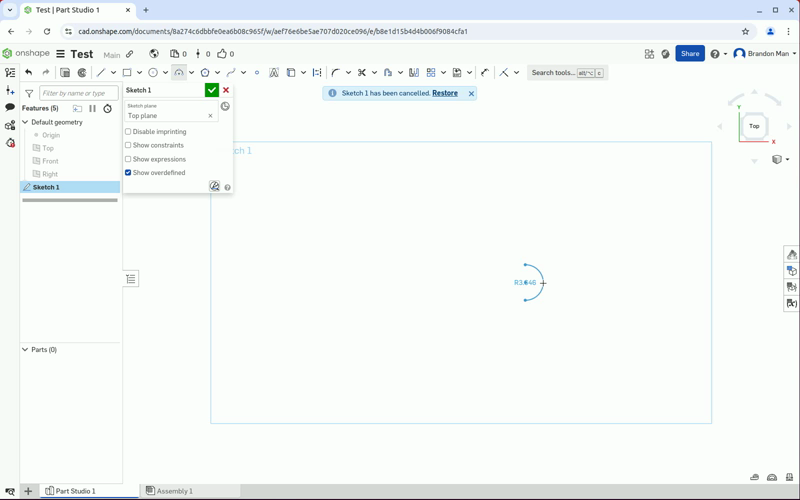
key_up(shift)
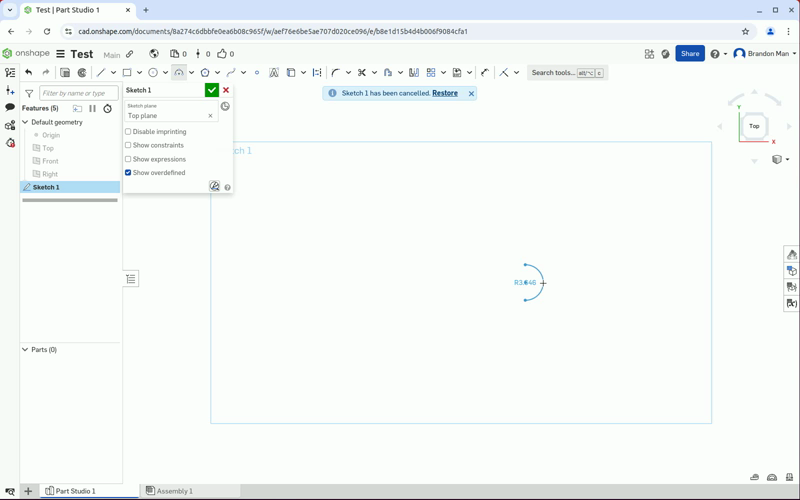
key(esc)
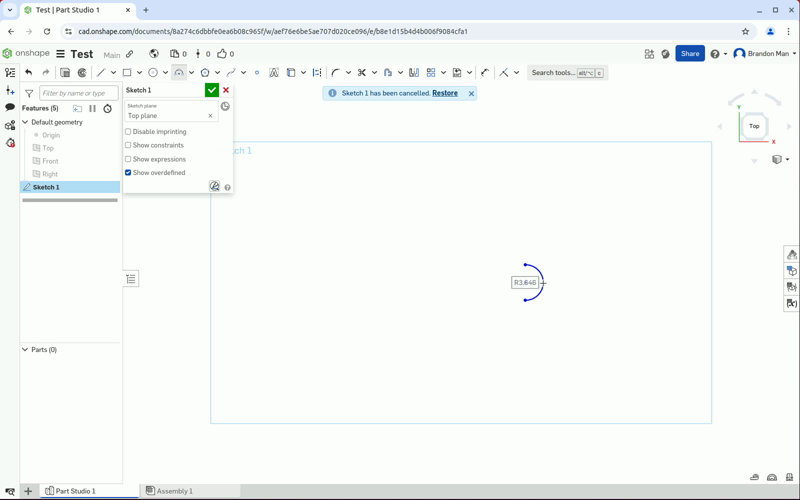
key(l)
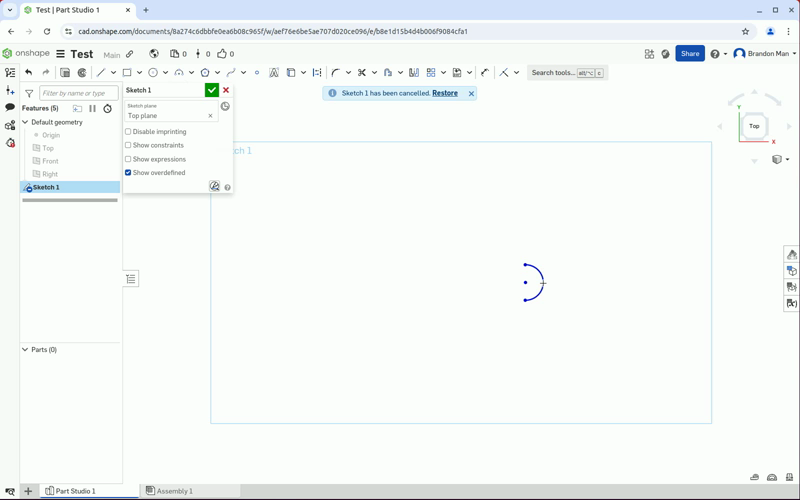
mouse_move(525, 264)
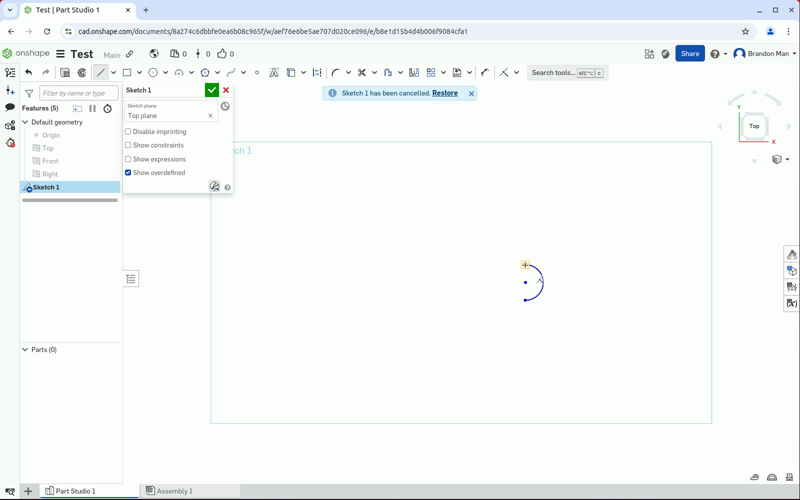
click(525, 264)
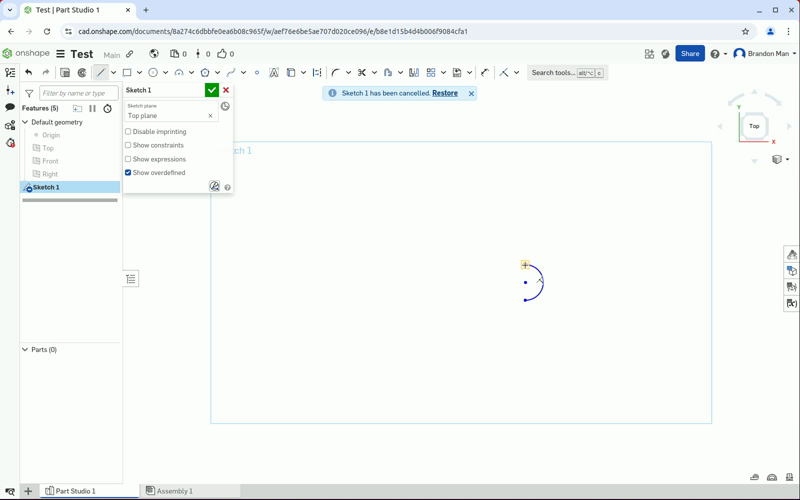
mouse_move(555, 264)
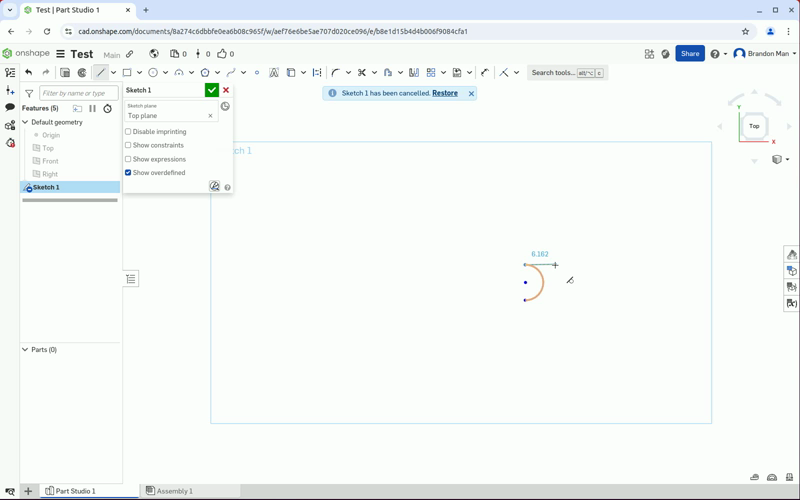
key_down(shift)
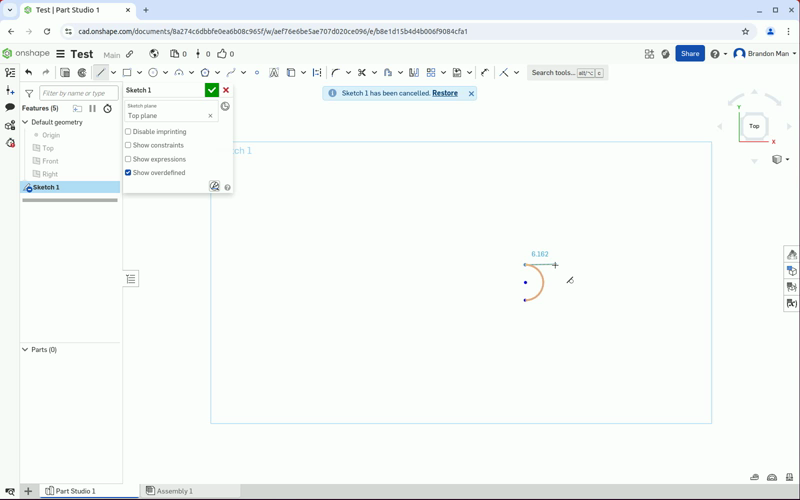
mouse_move(525, 300)
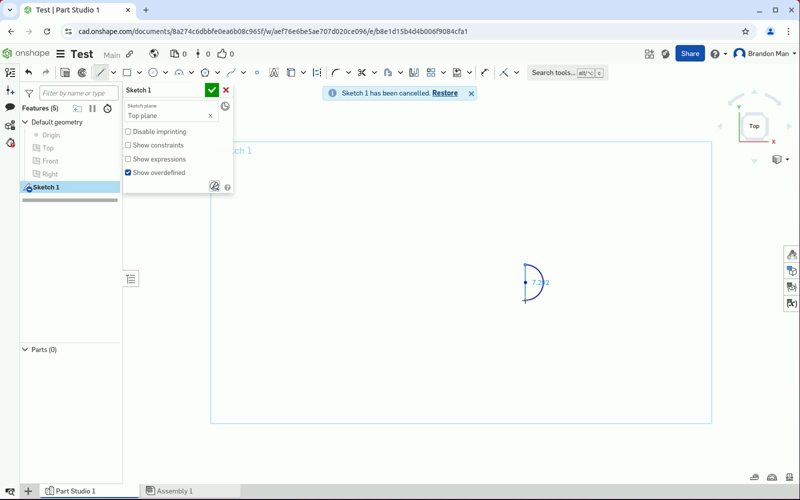
key_up(shift)
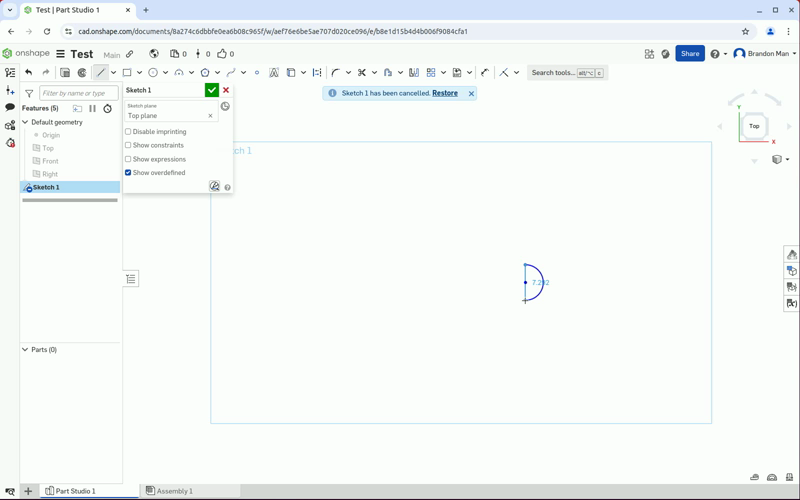
click(525, 300)
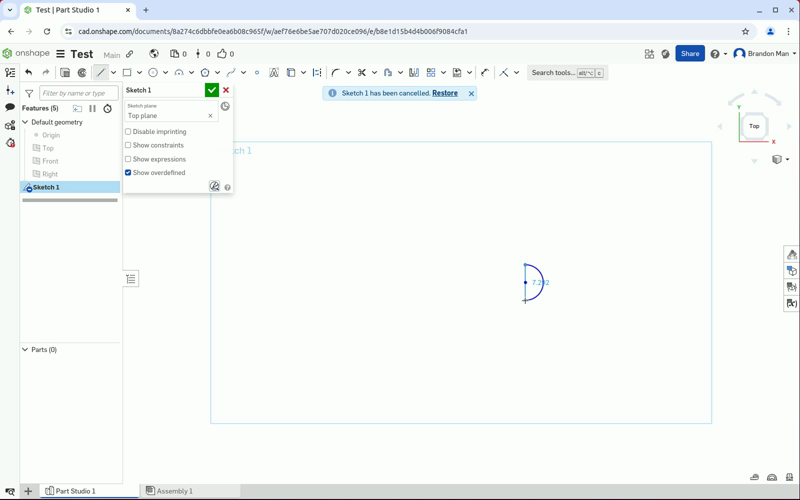
key(esc)
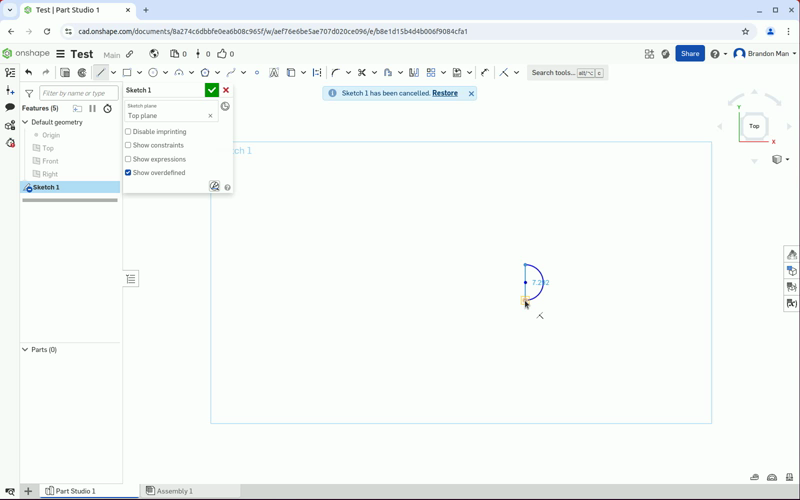
mouse_move(538, 292)
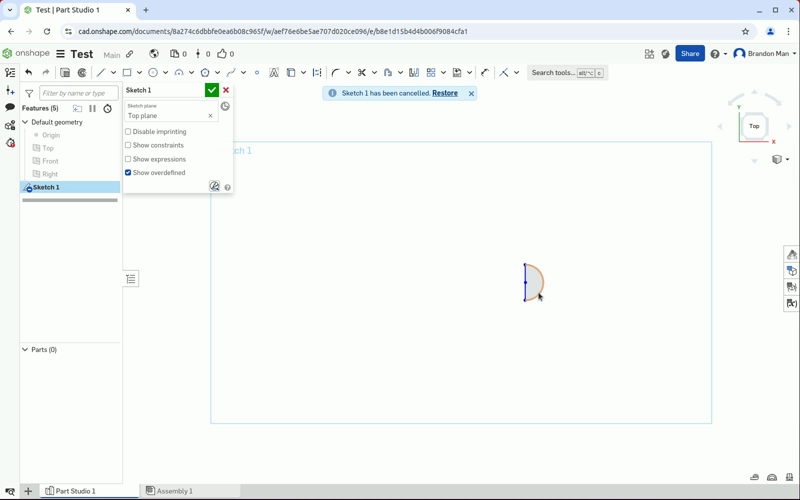
scroll(6)
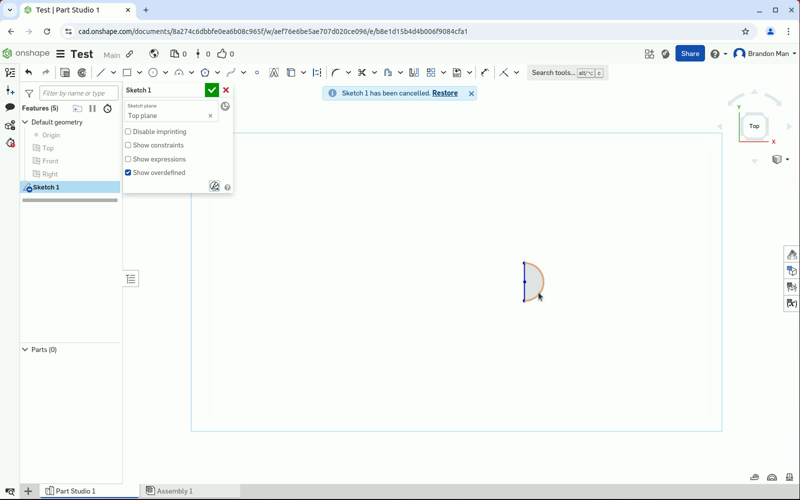
scroll(6)
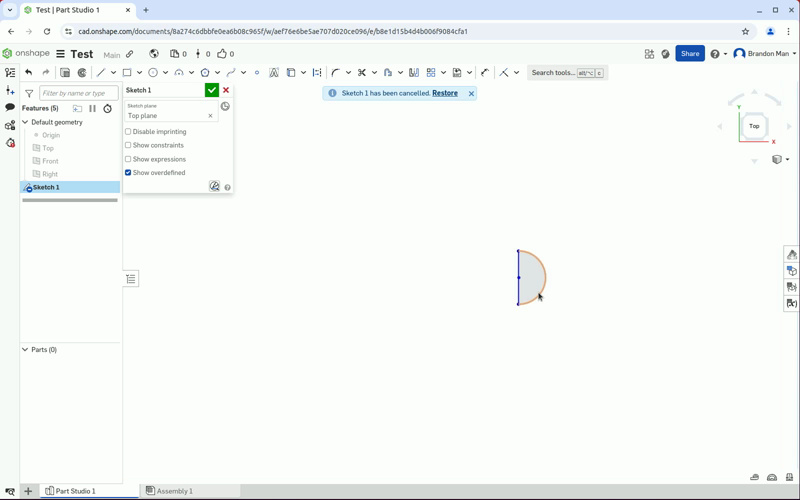
scroll(6)
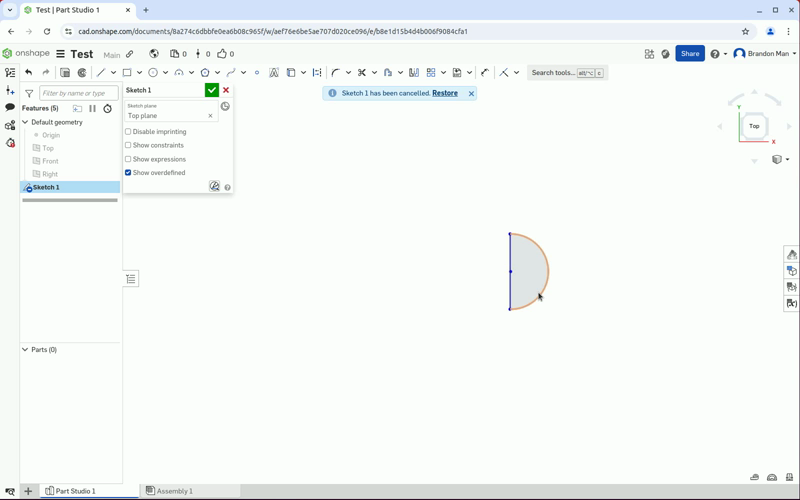
scroll(6)
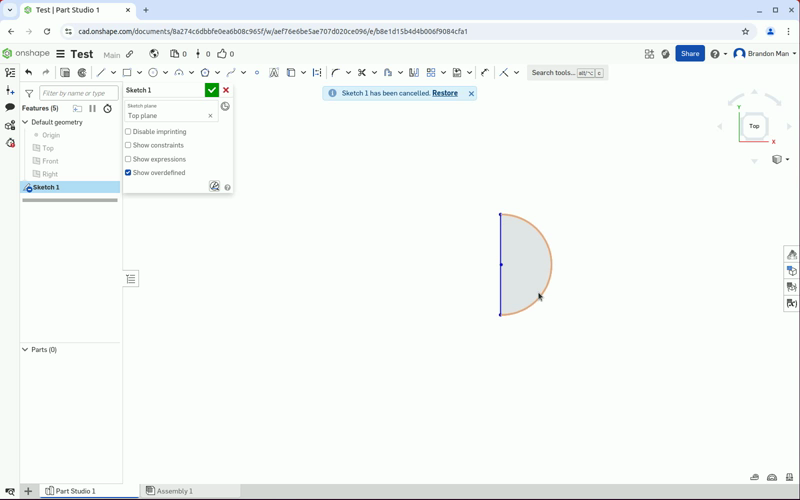
scroll(6)
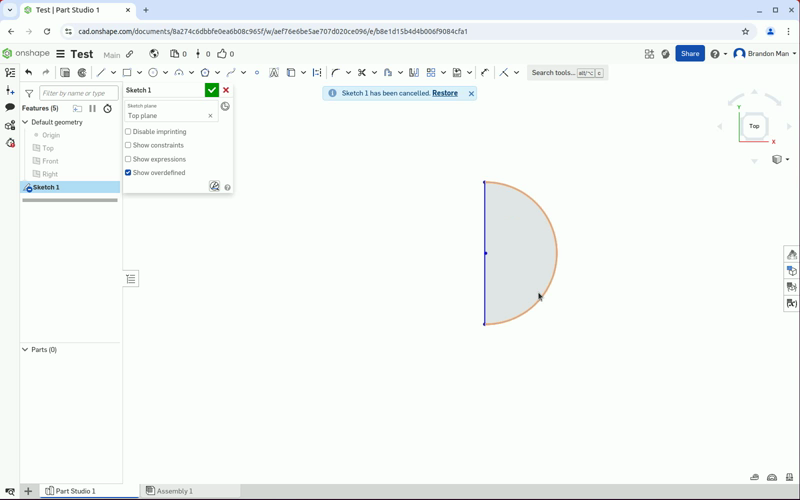
scroll(6)
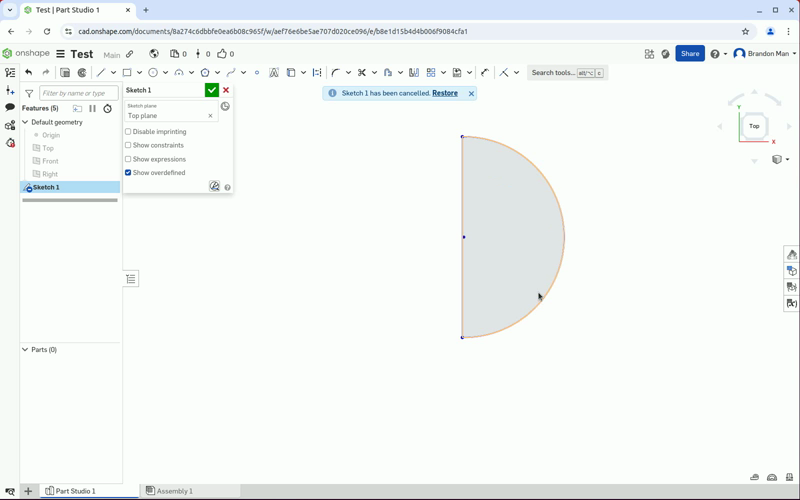
scroll(6)
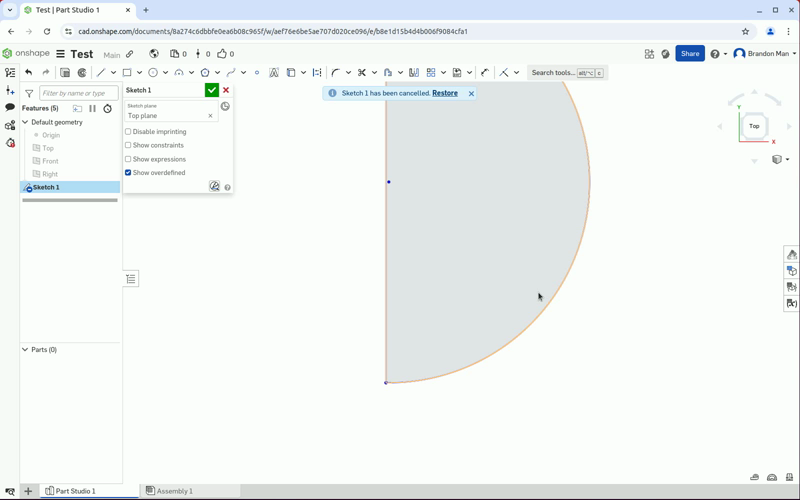
click(538, 292)
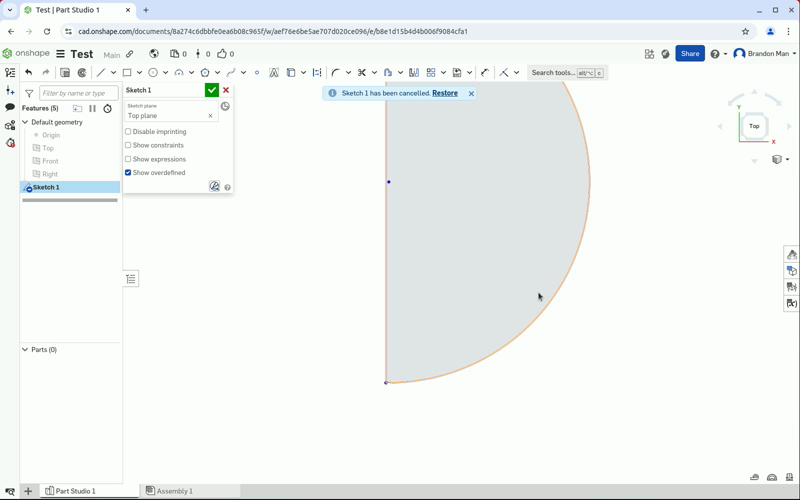
scroll(-6)
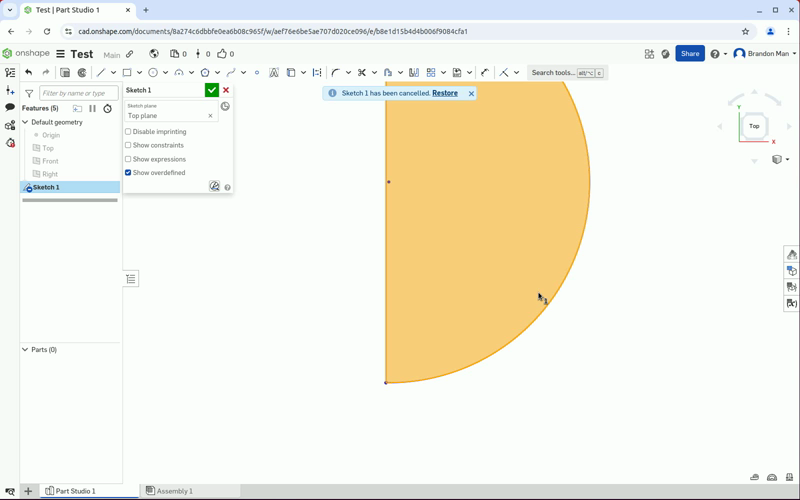
scroll(-6)
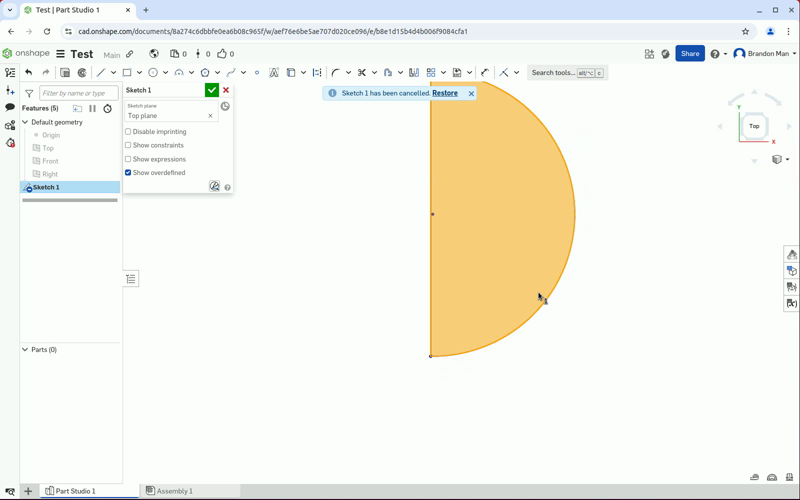
scroll(-6)
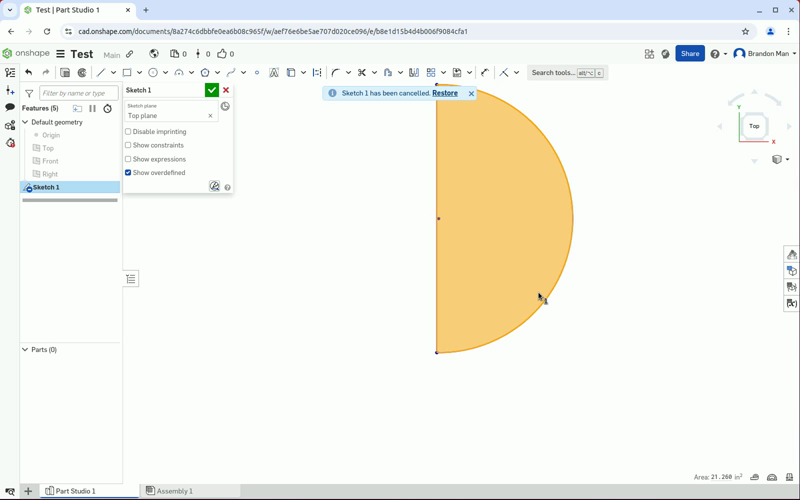
scroll(-6)
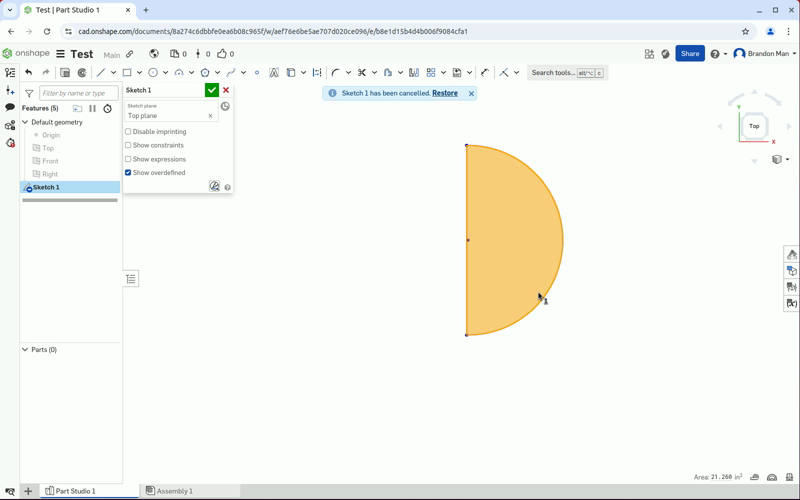
scroll(-6)
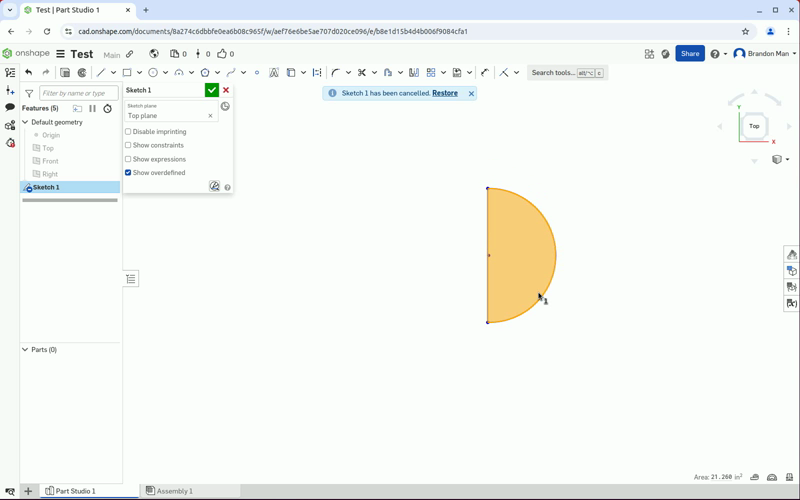
scroll(-6)
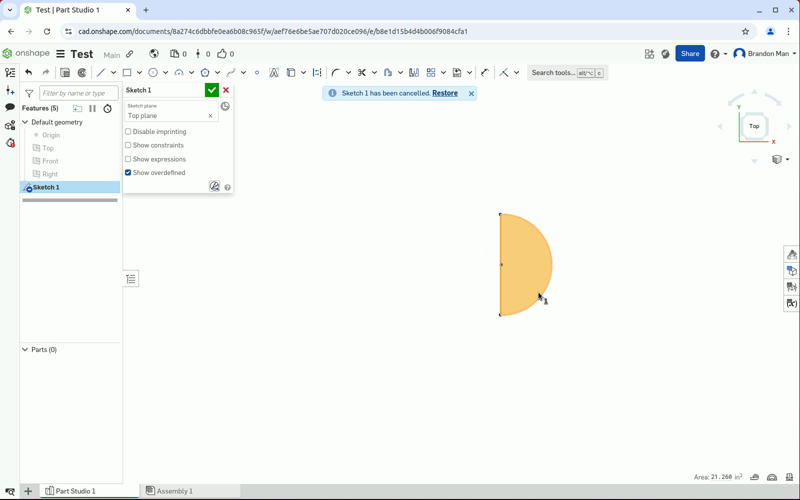
scroll(-6)
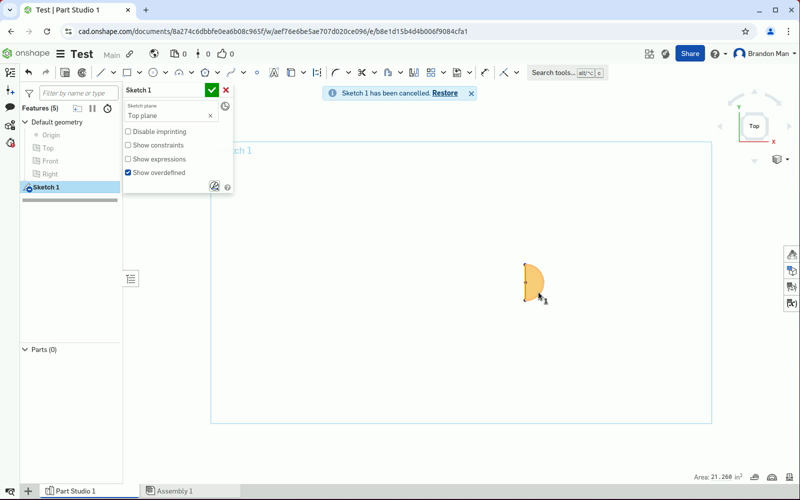
mouse_move(73, 352)
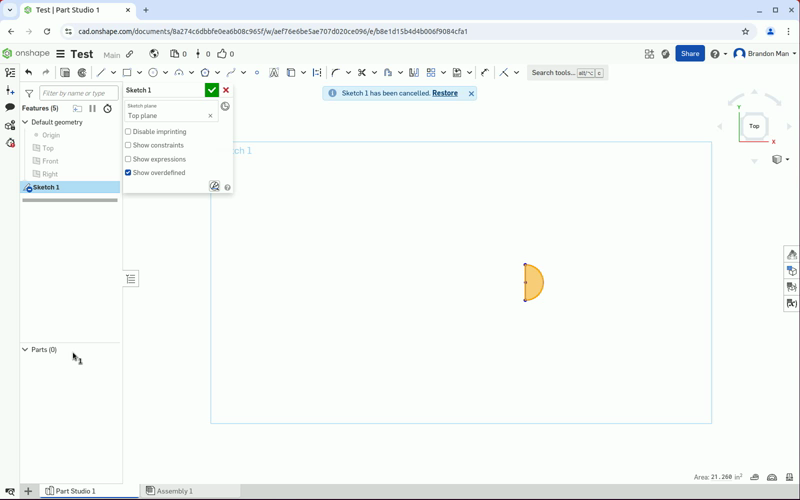
key(shift+y)
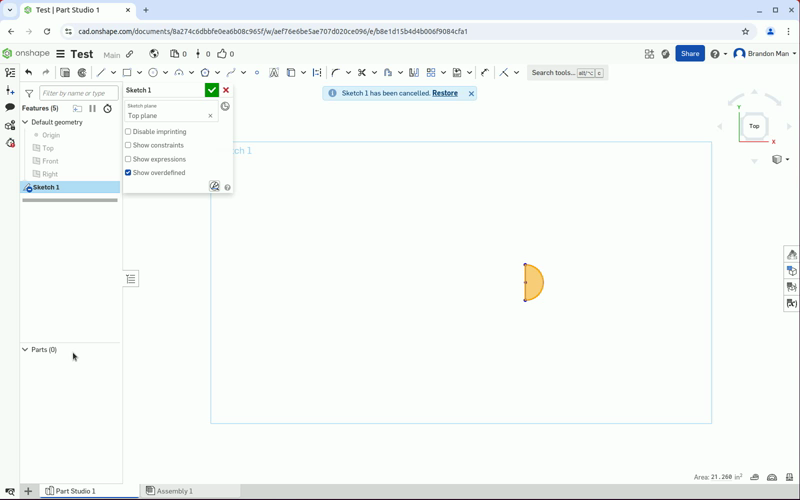
key(shift+e)
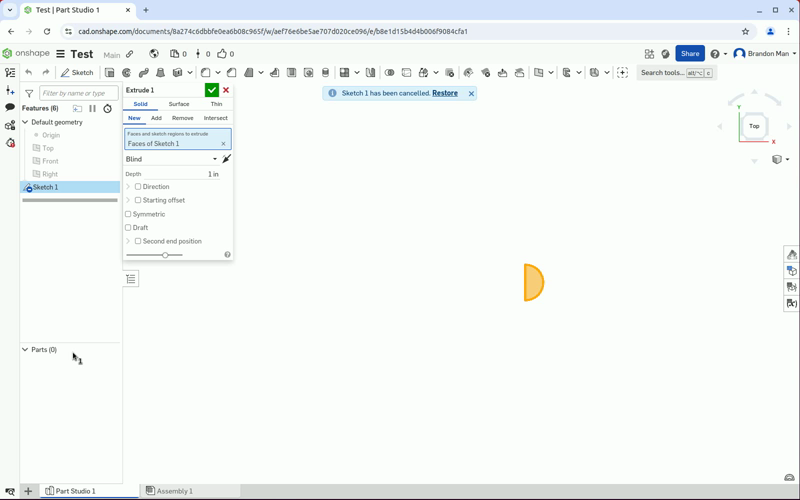
mouse_move(143, 106)
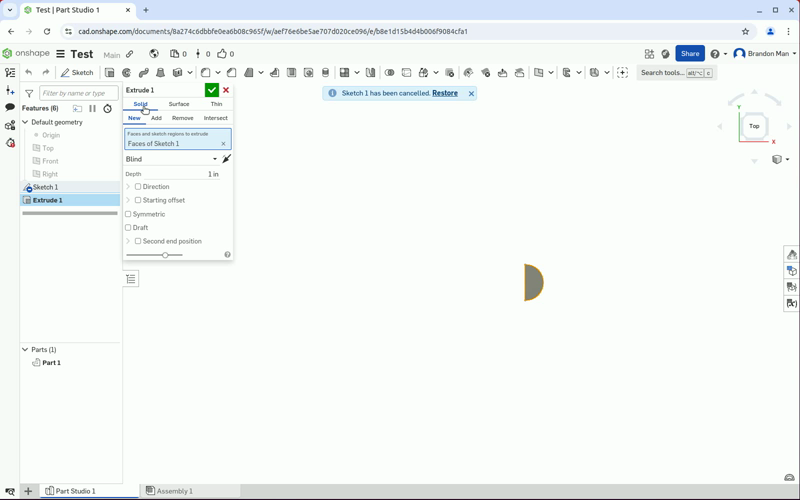
click(143, 106)
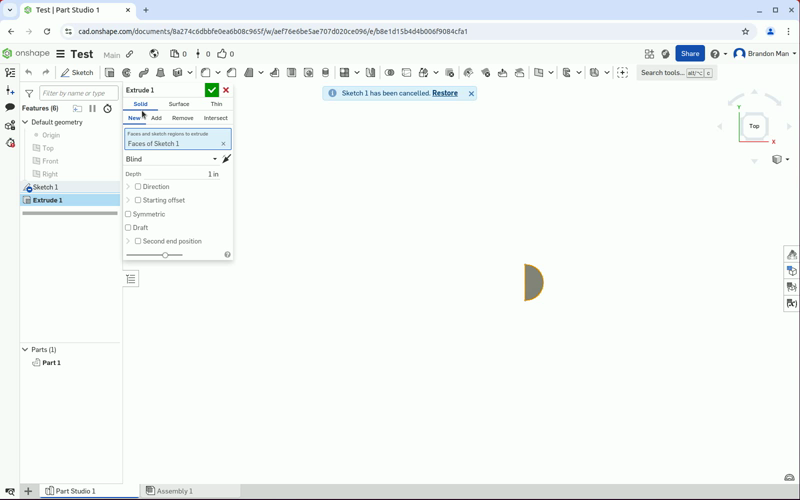
mouse_move(137, 120)
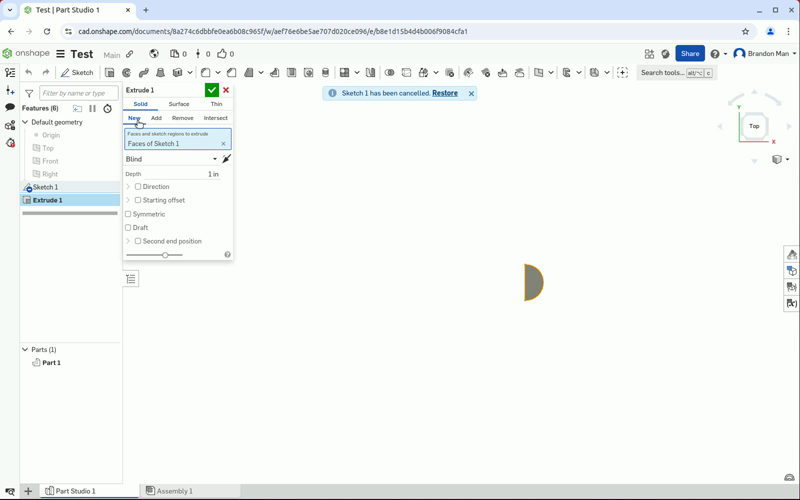
click(137, 120)
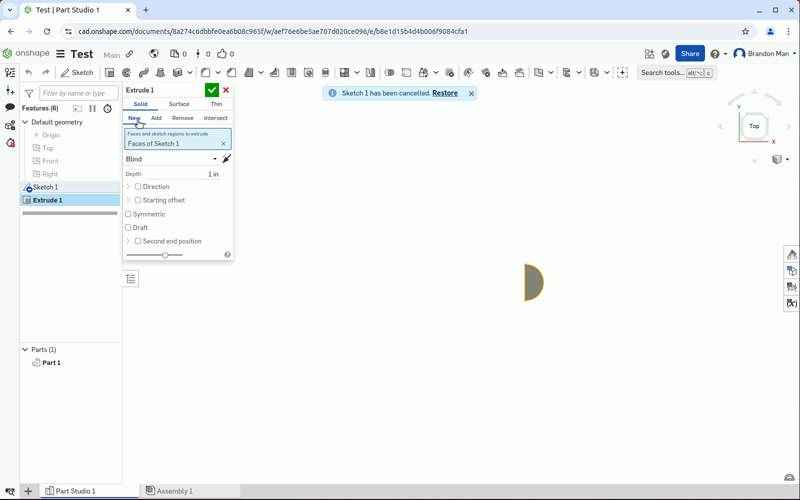
key(tab, 4)
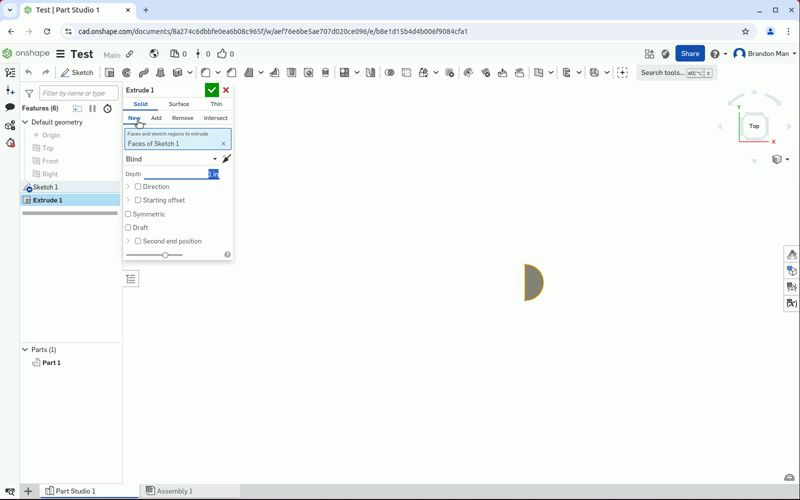
text(1.204)
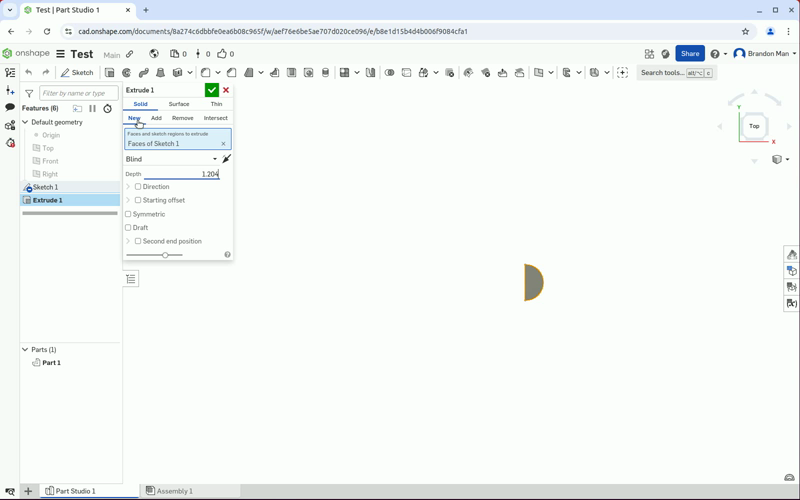
key(enter)
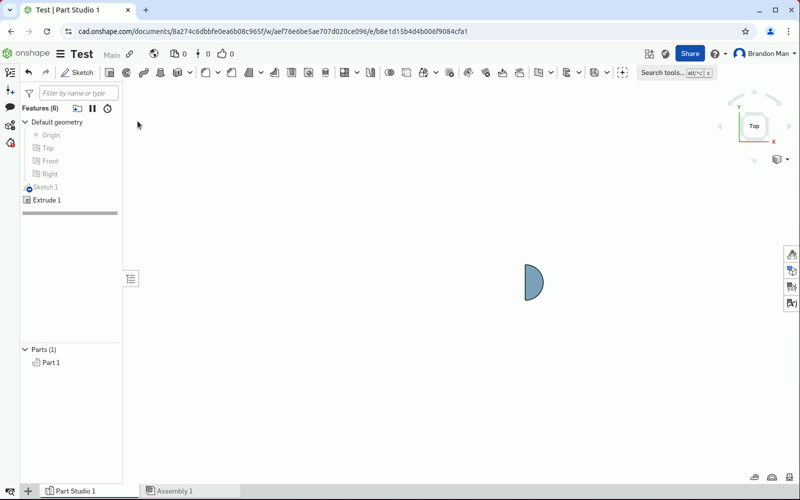
key(shift+h)
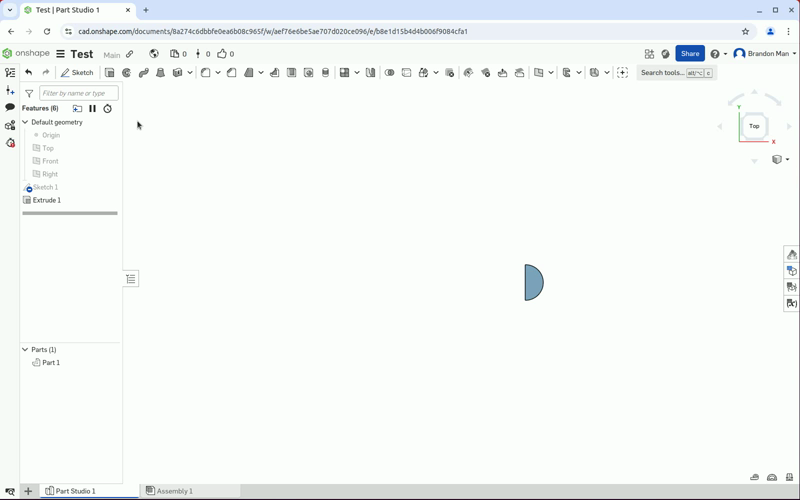
key(shift+h)
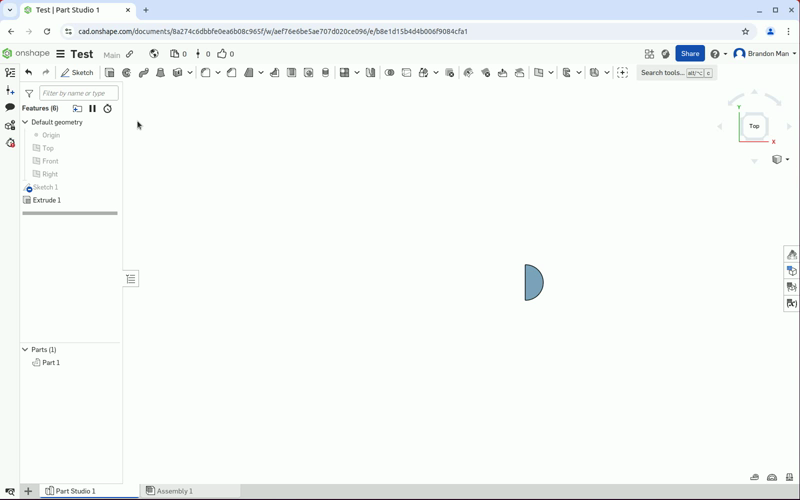
mouse_move(73, 189)
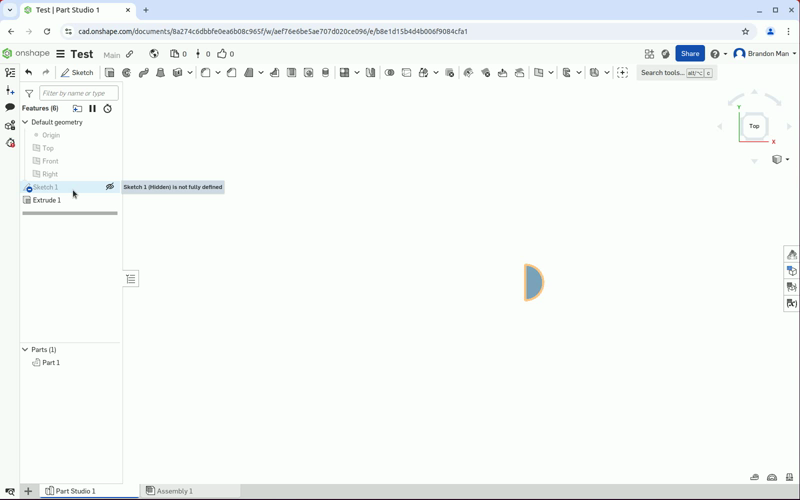
click(73, 189)
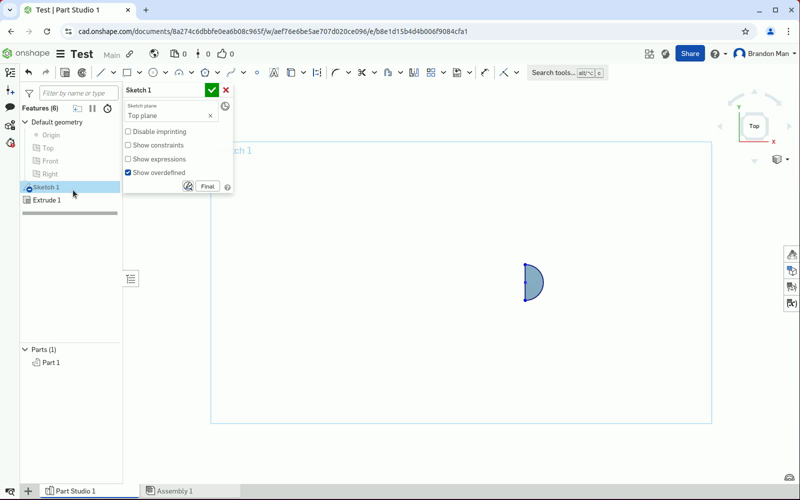
mouse_move(229, 92)
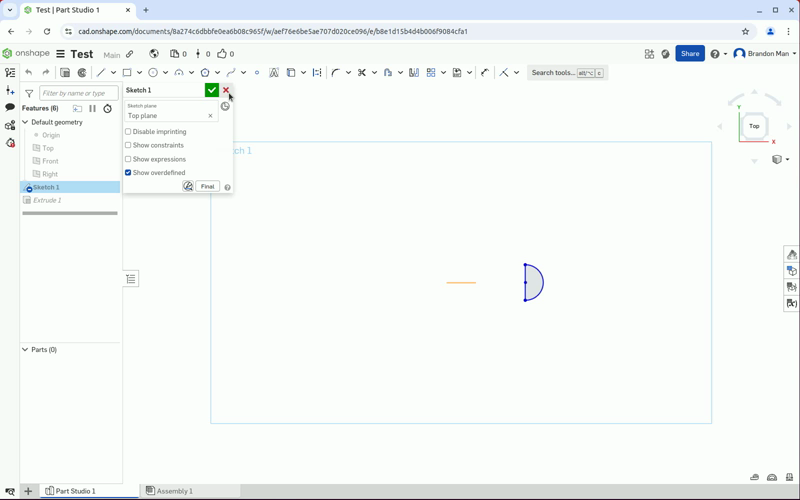
click(229, 92)
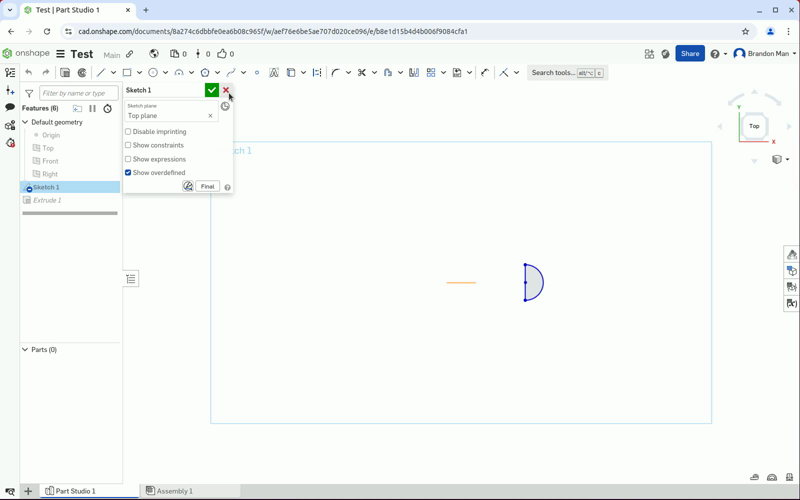
key(shift+s)
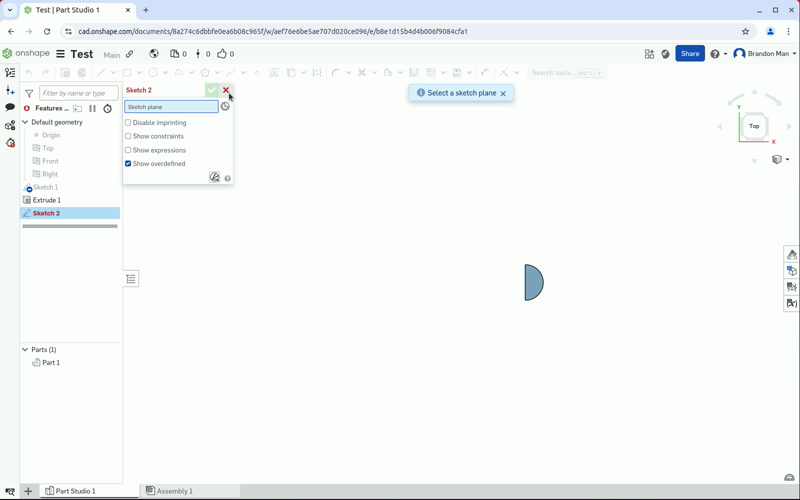
mouse_move(73, 150)
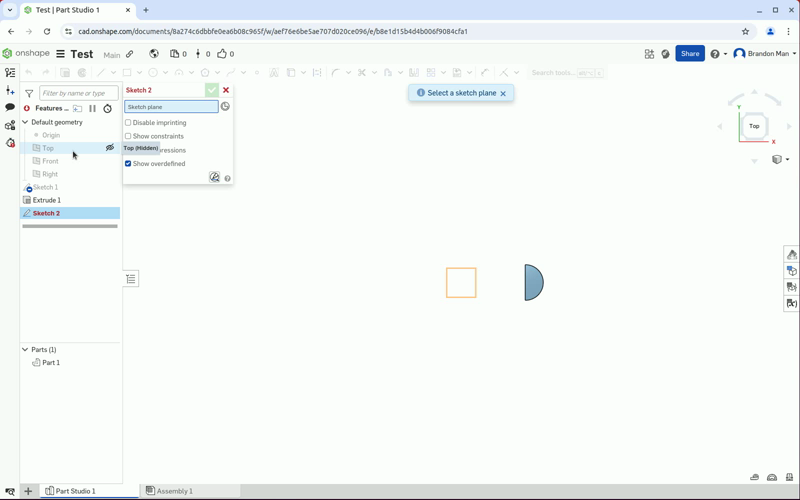
click(73, 150)
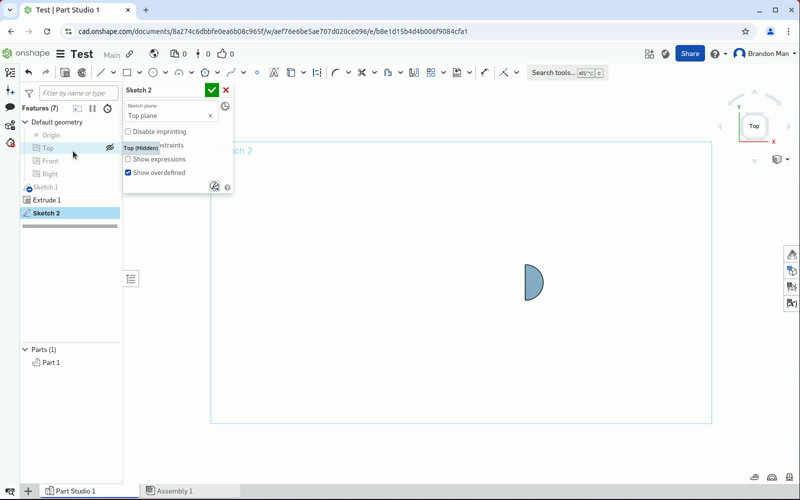
mouse_move(73, 352)
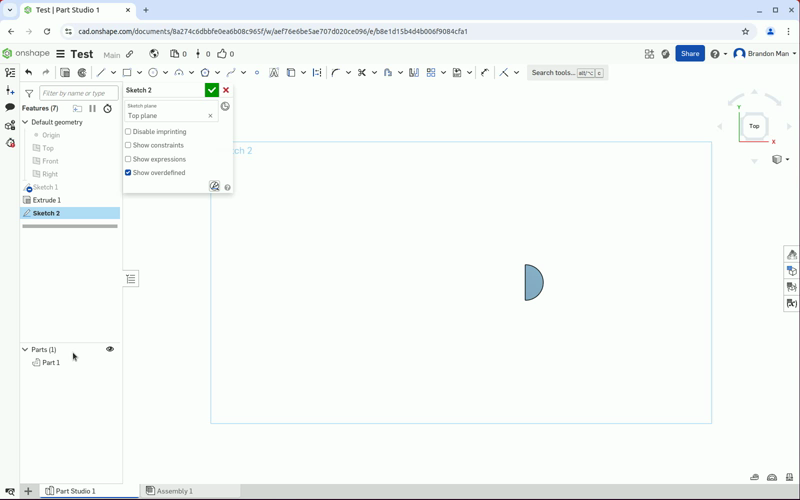
key(y)
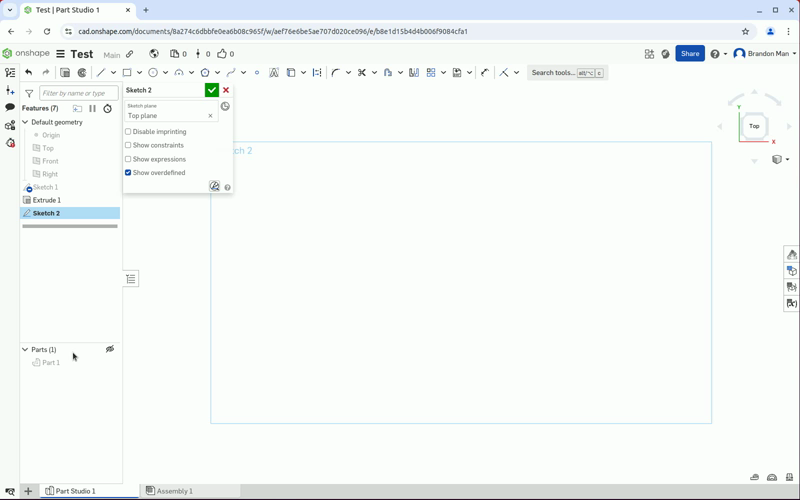
key(l)
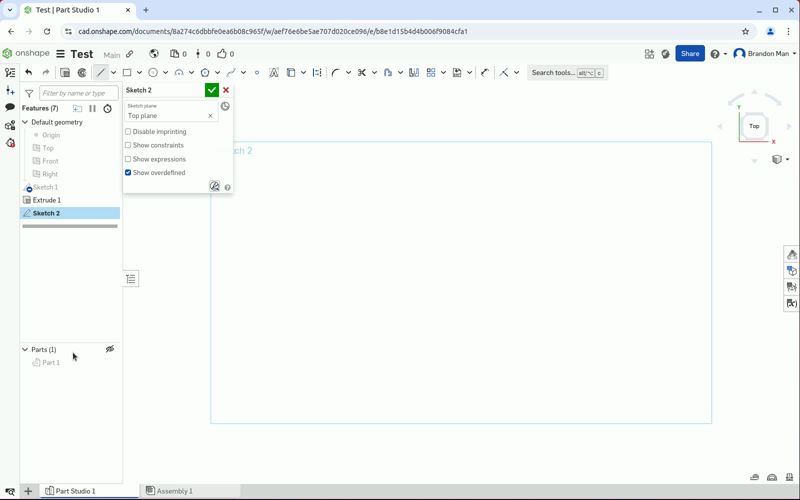
key_down(shift)
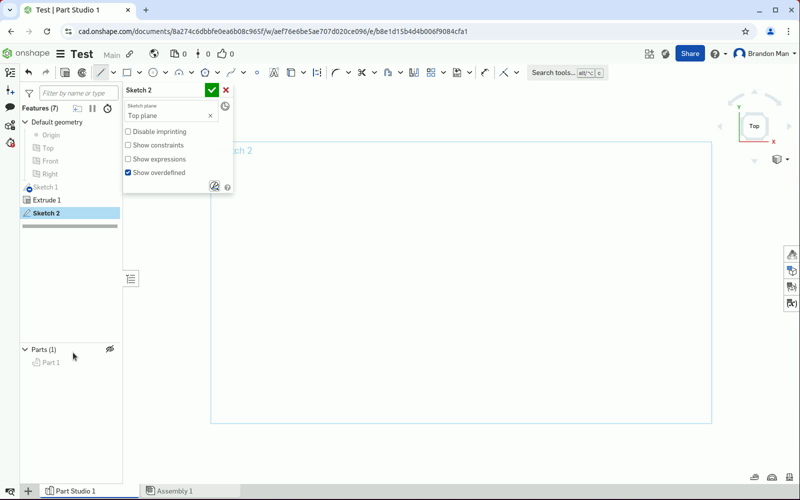
mouse_move(353, 290)
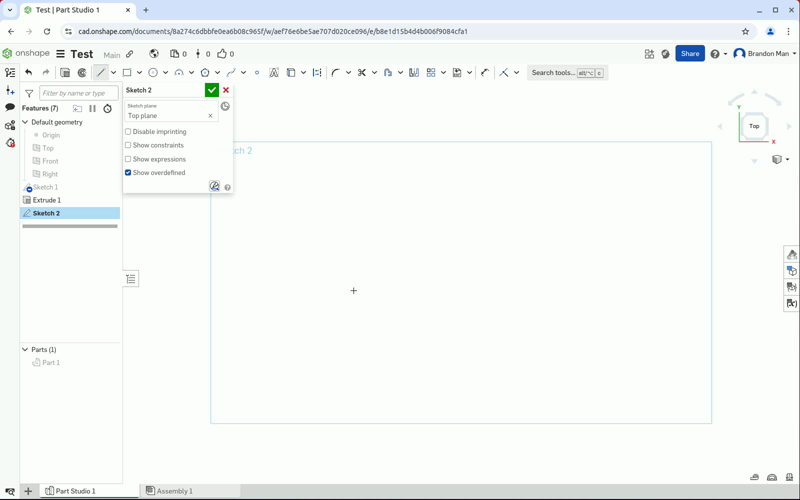
click(353, 290)
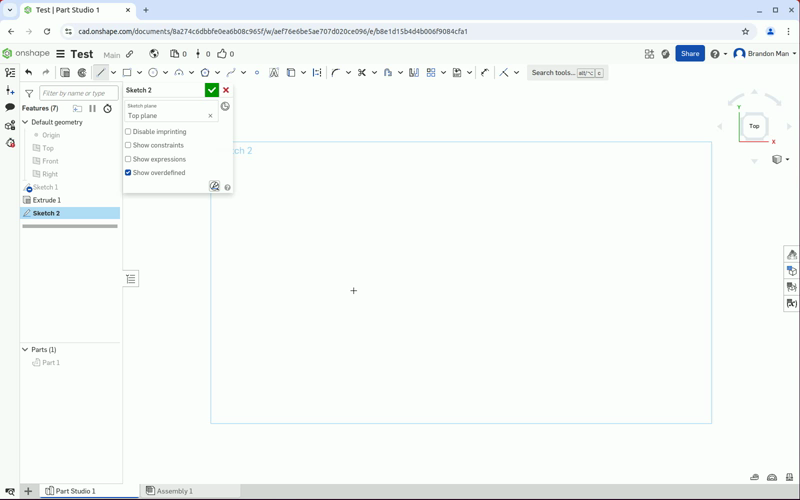
key_up(shift)
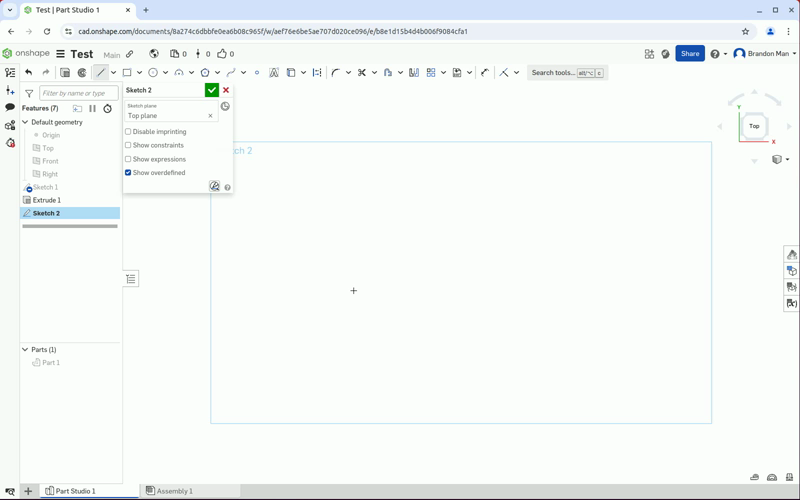
key_down(shift)
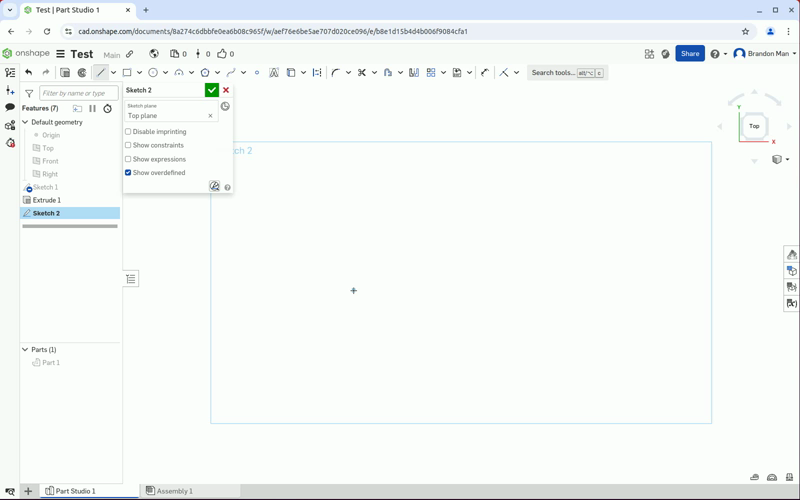
mouse_move(383, 290)
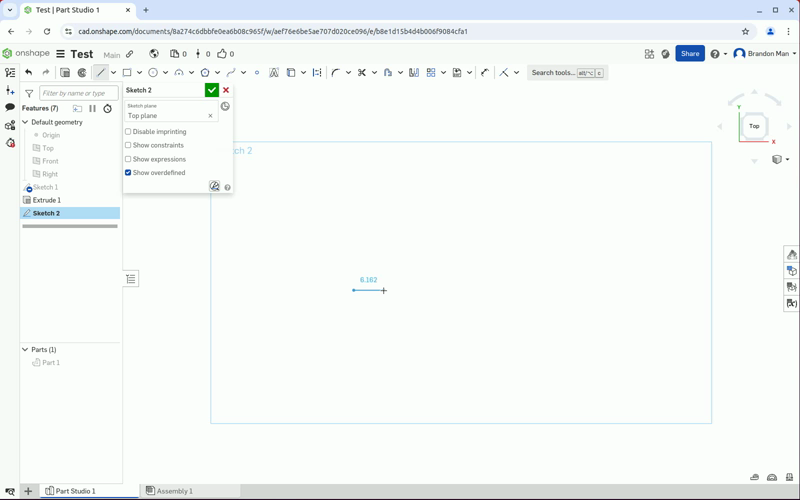
mouse_move(398, 301)
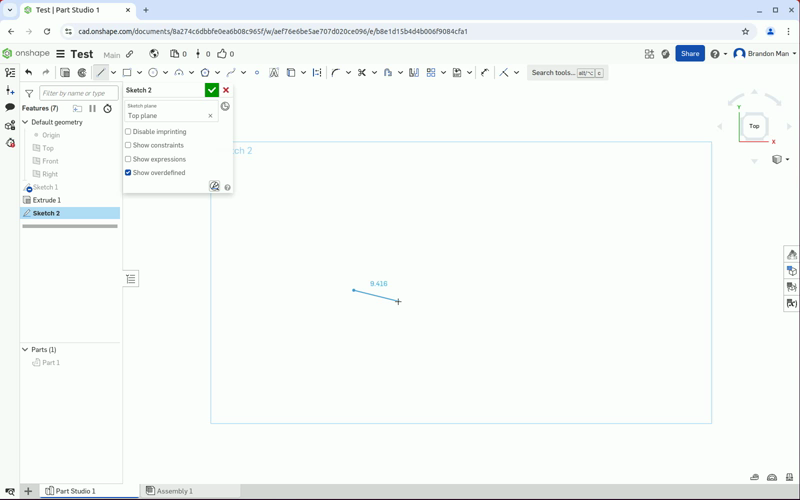
click(398, 301)
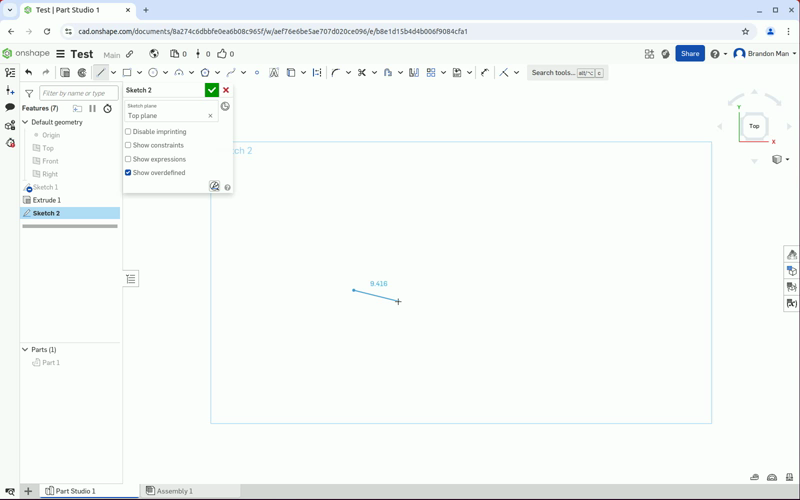
key_up(shift)
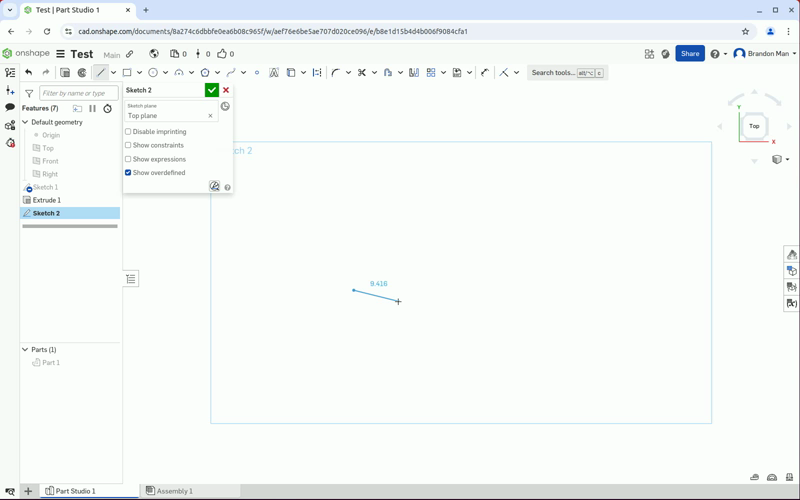
key_down(shift)
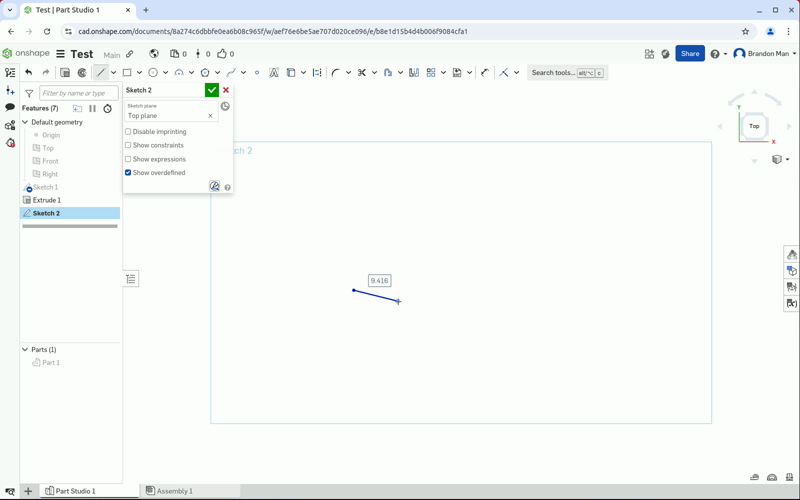
mouse_move(428, 301)
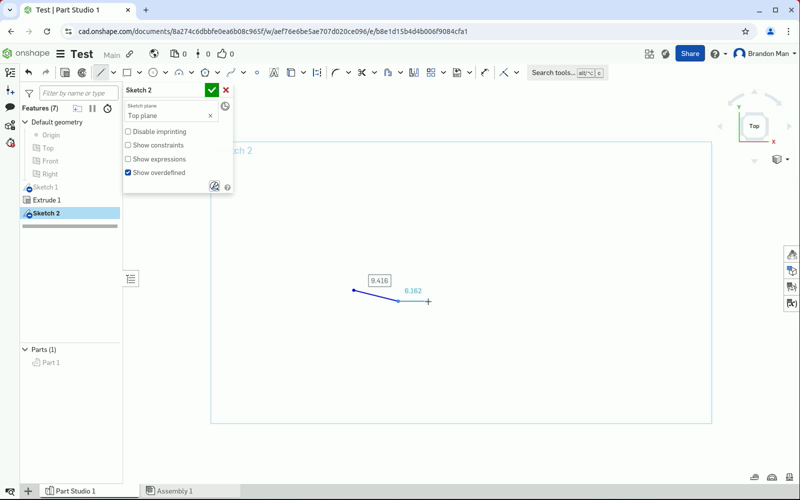
mouse_move(398, 264)
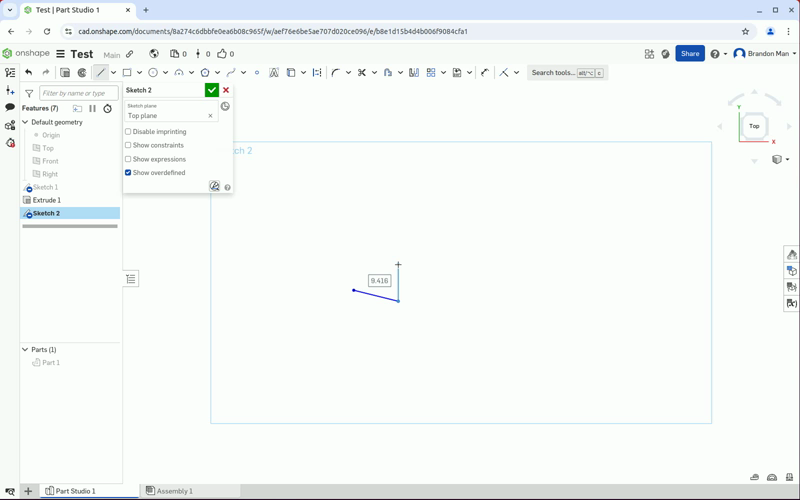
click(398, 264)
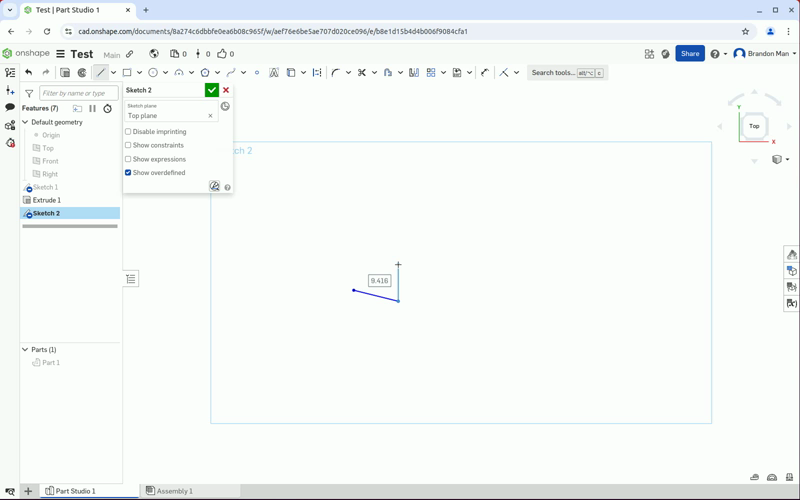
key_up(shift)
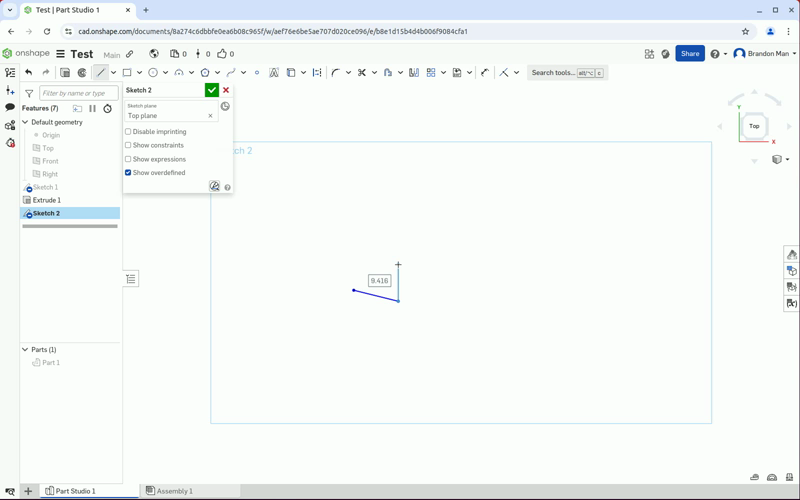
key_down(shift)
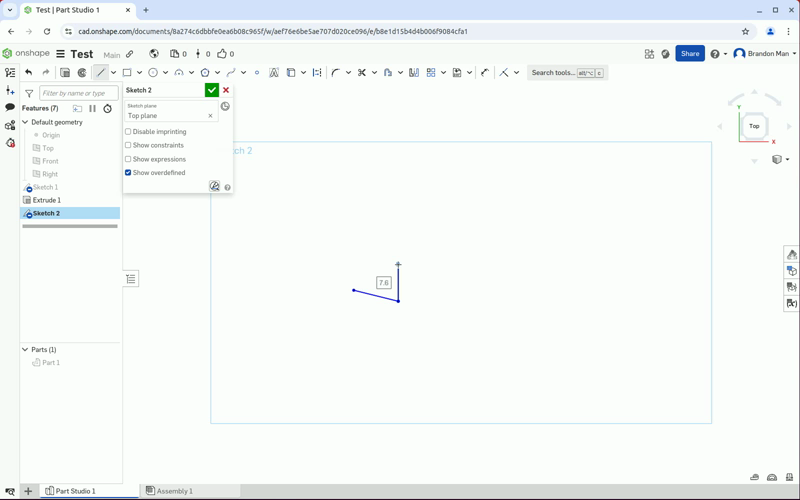
mouse_move(428, 264)
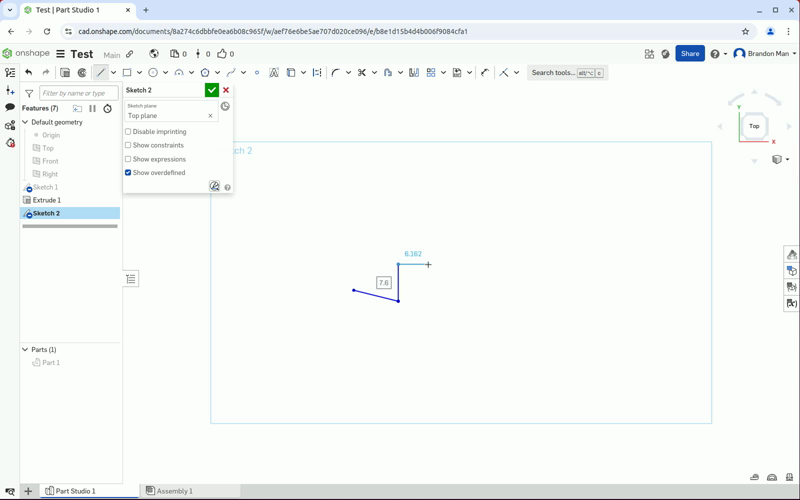
mouse_move(353, 275)
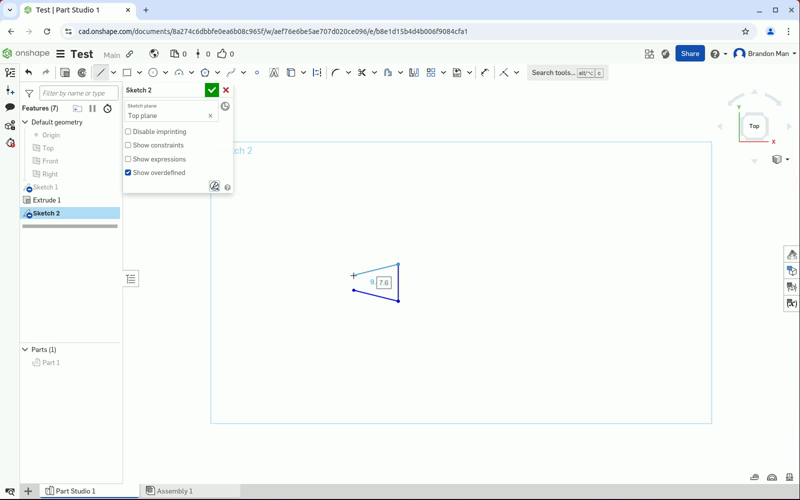
click(353, 275)
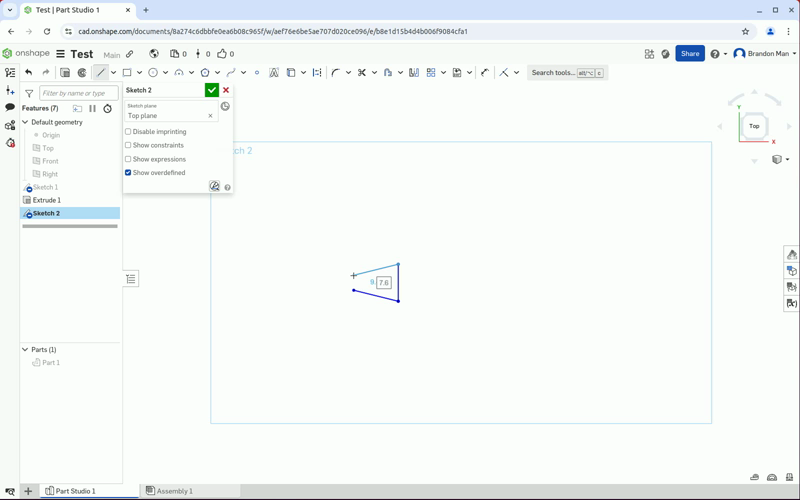
key_up(shift)
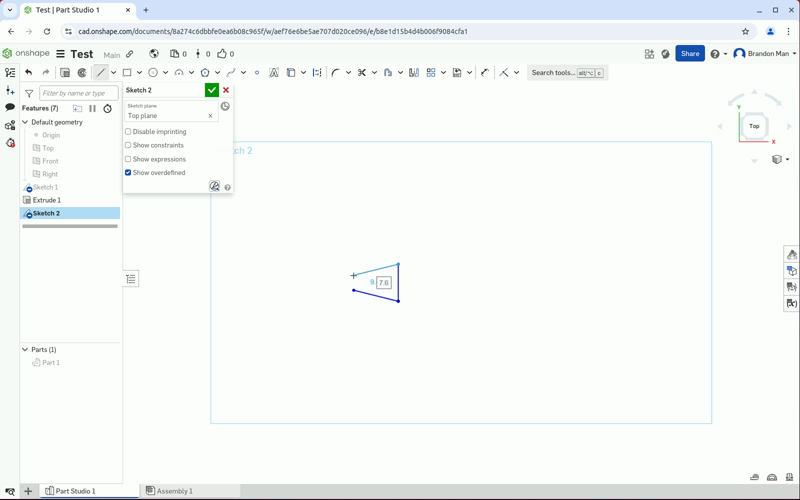
key(esc)
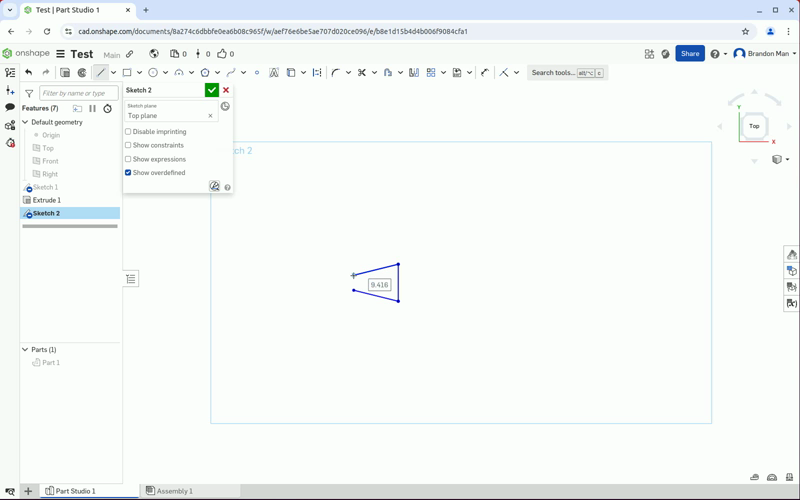
key(a)
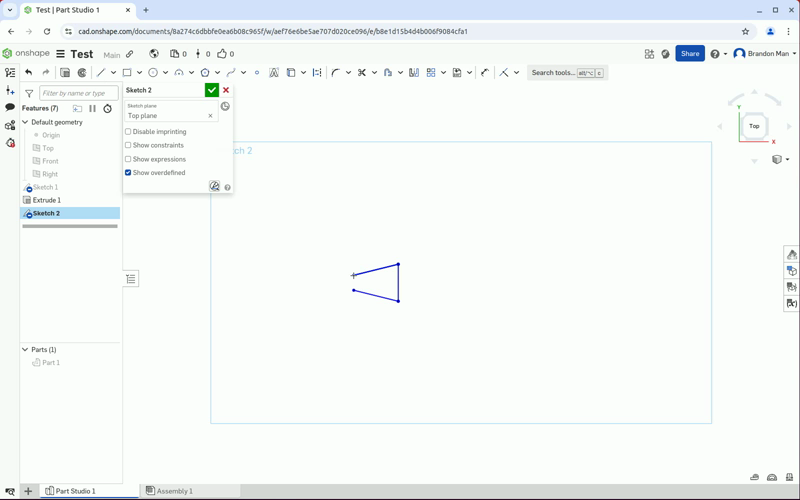
mouse_move(353, 275)
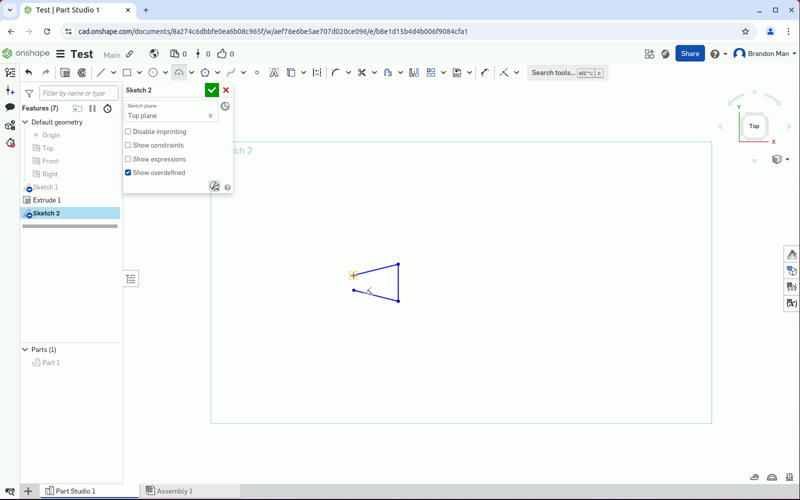
click(353, 275)
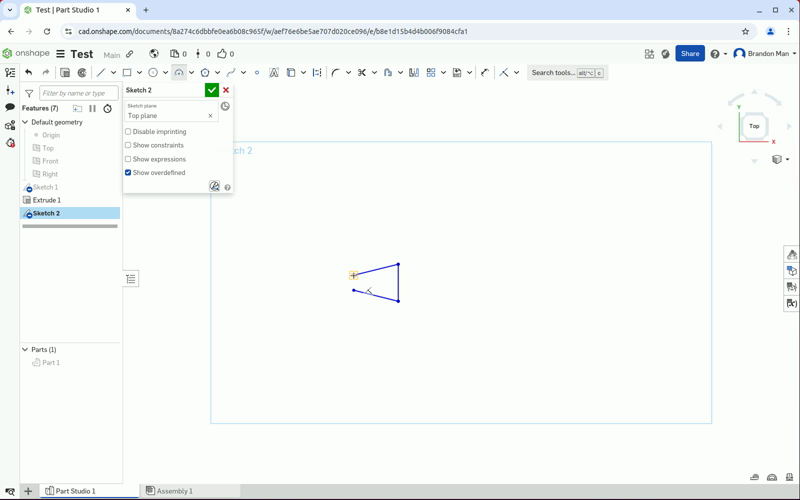
mouse_move(353, 290)
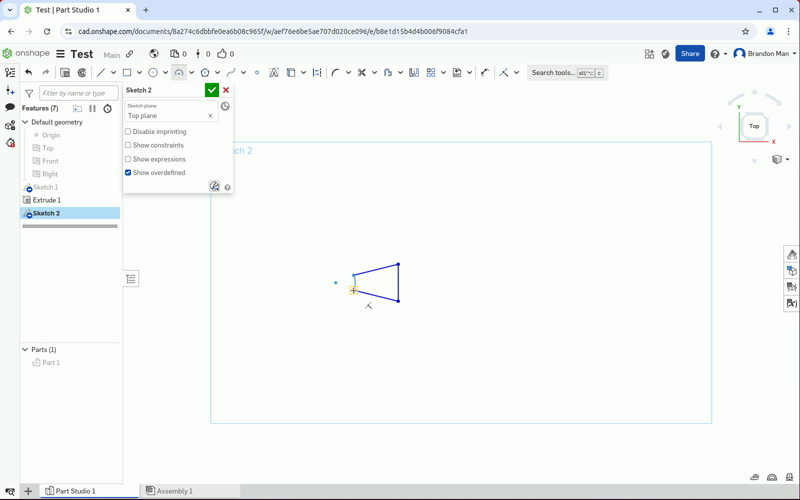
click(353, 290)
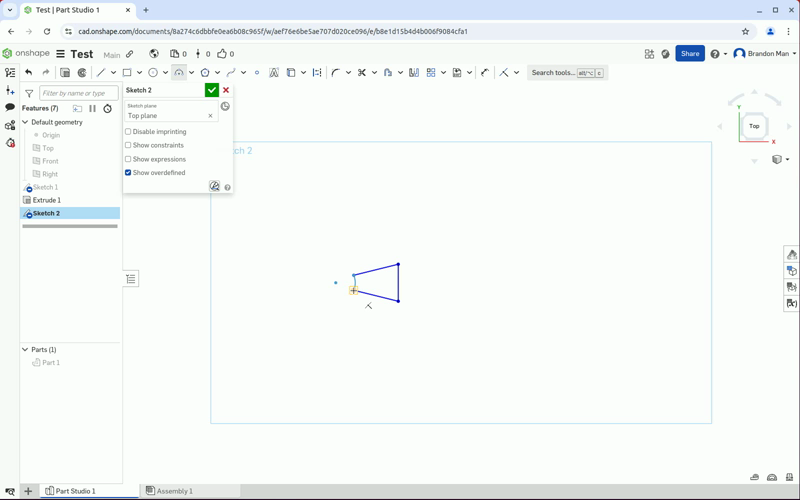
key_down(shift)
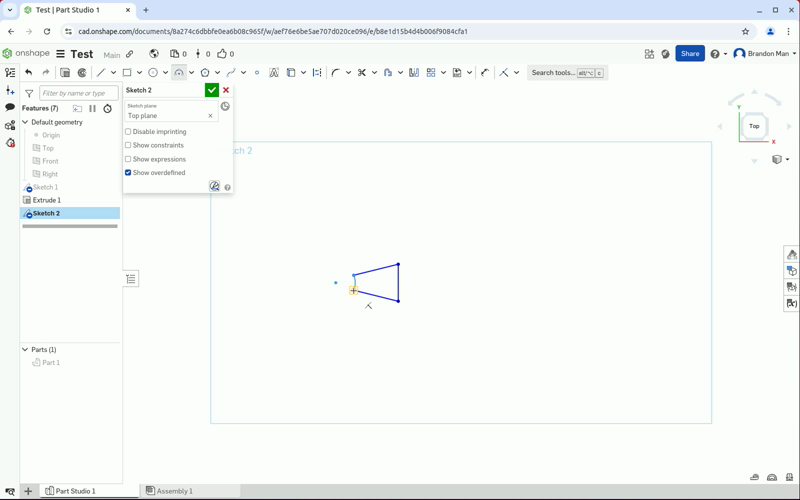
mouse_move(348, 282)
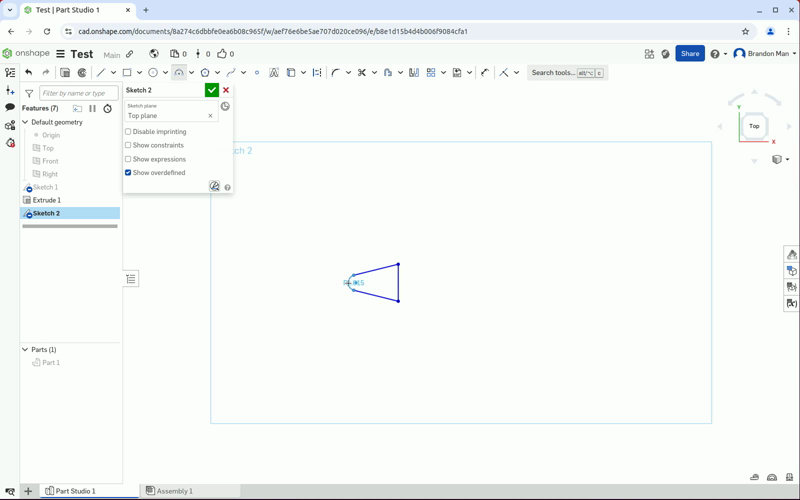
click(348, 282)
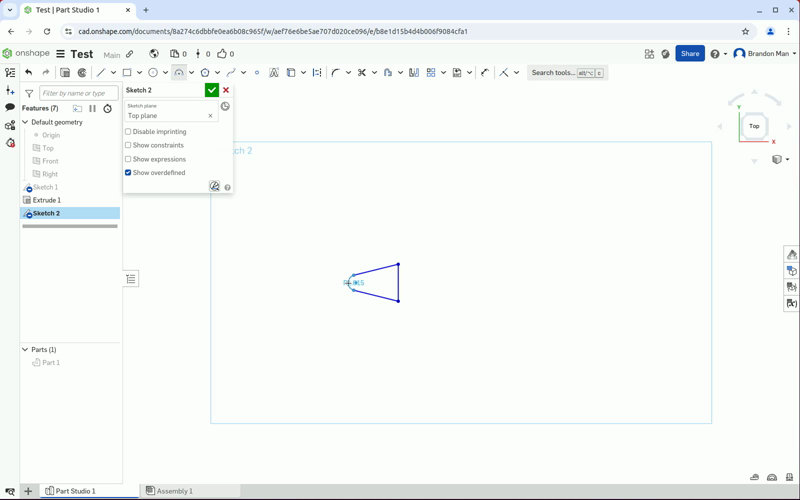
key_up(shift)
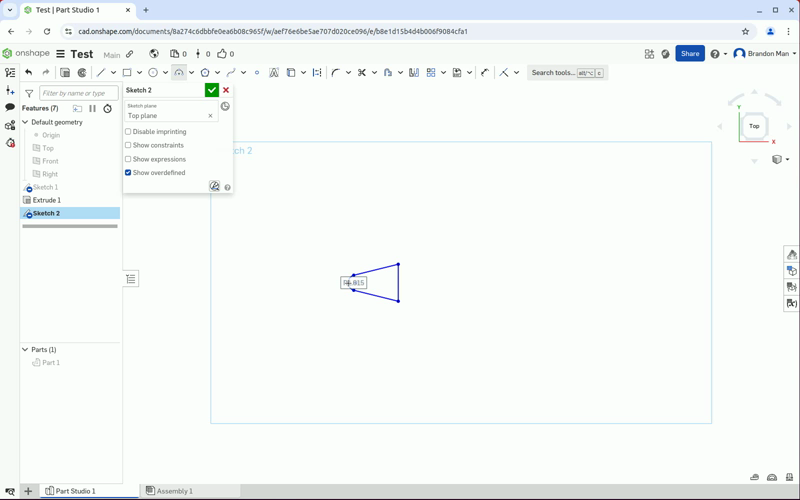
key(esc)
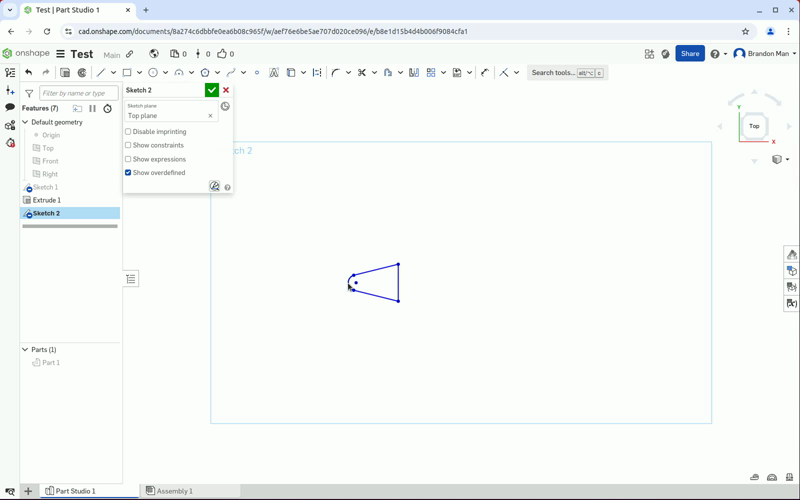
mouse_move(372, 272)
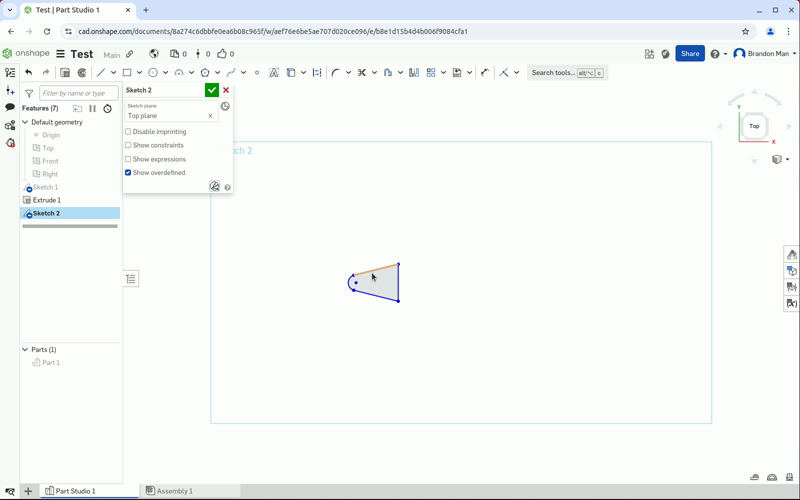
scroll(6)
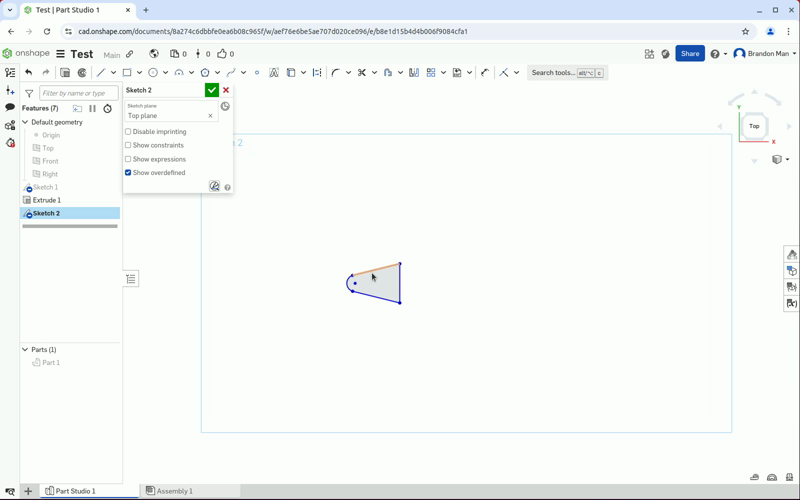
scroll(6)
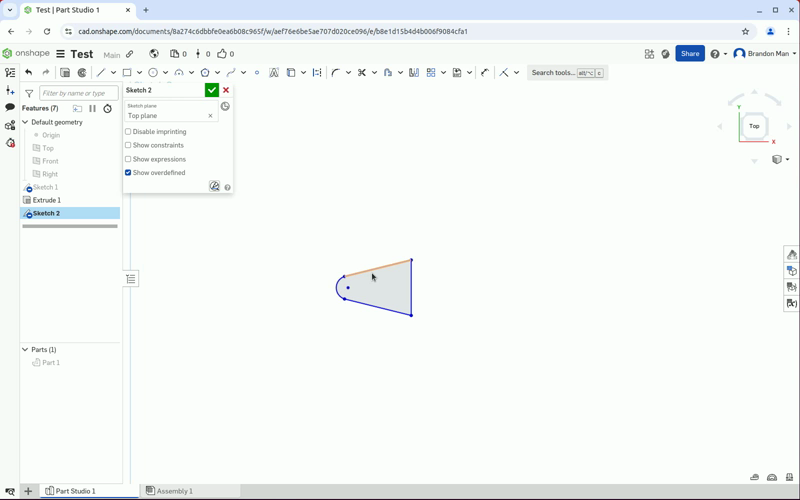
scroll(6)
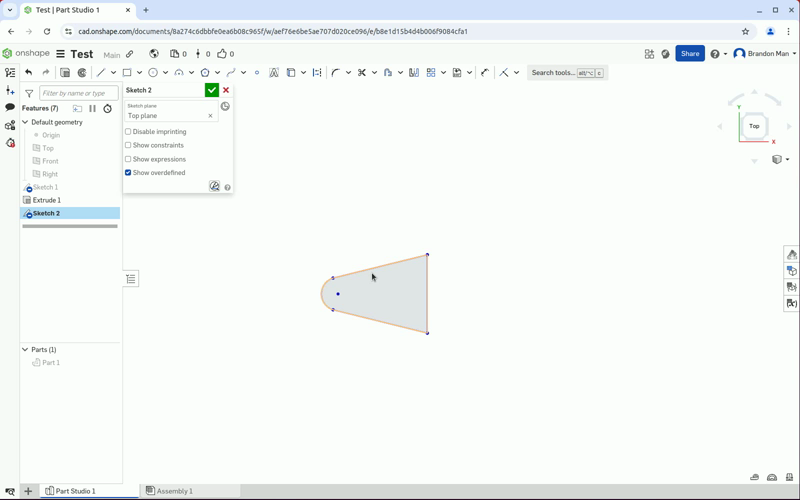
scroll(6)
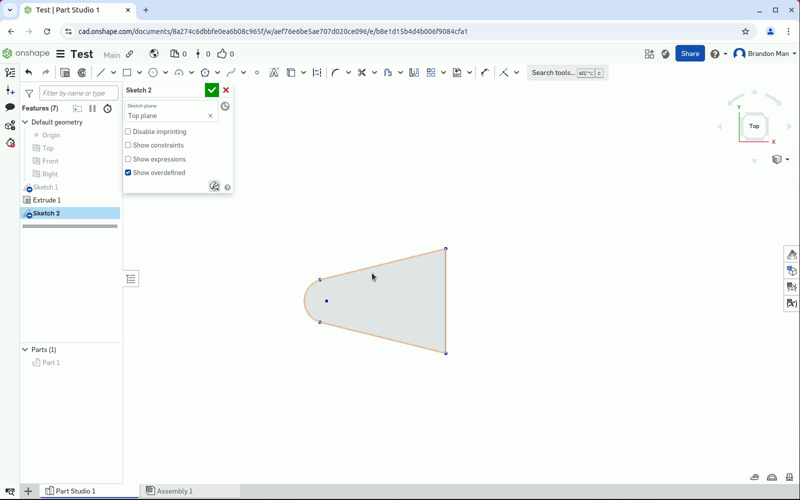
scroll(6)
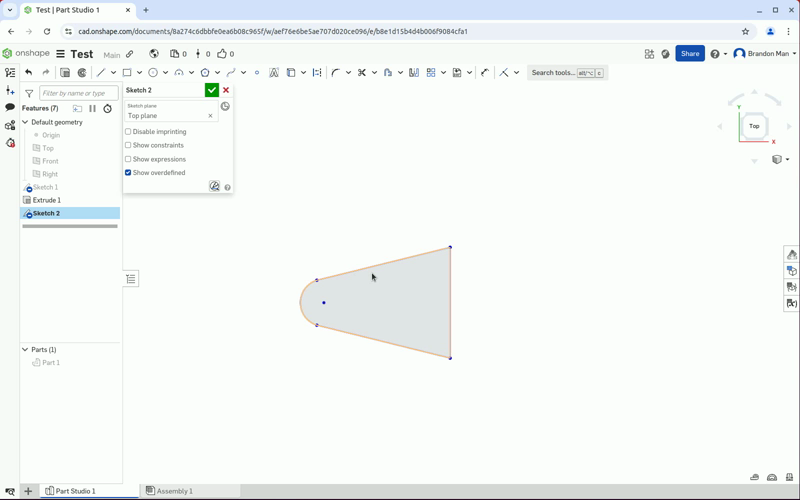
scroll(6)
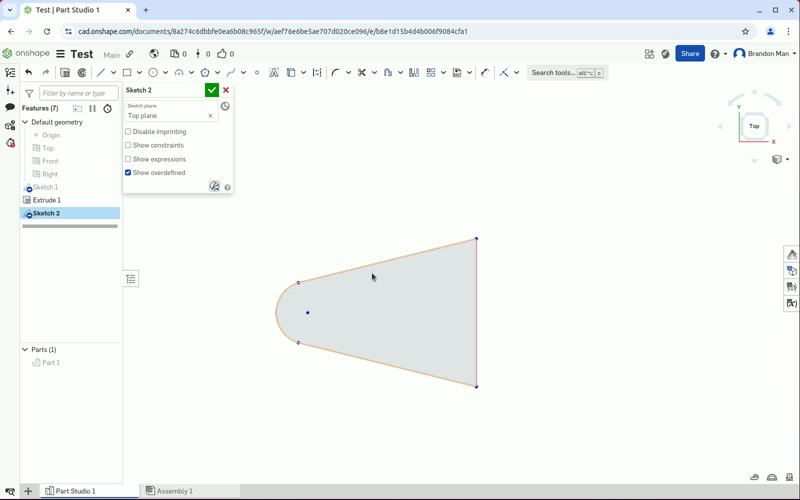
scroll(6)
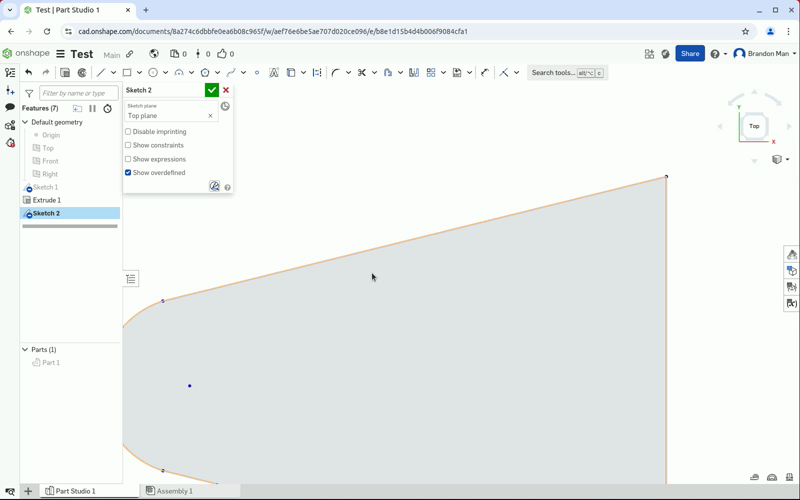
click(372, 272)
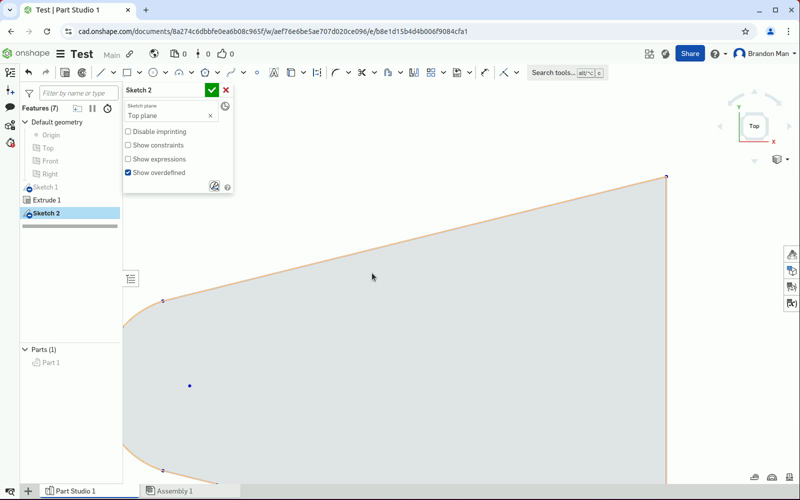
scroll(-6)
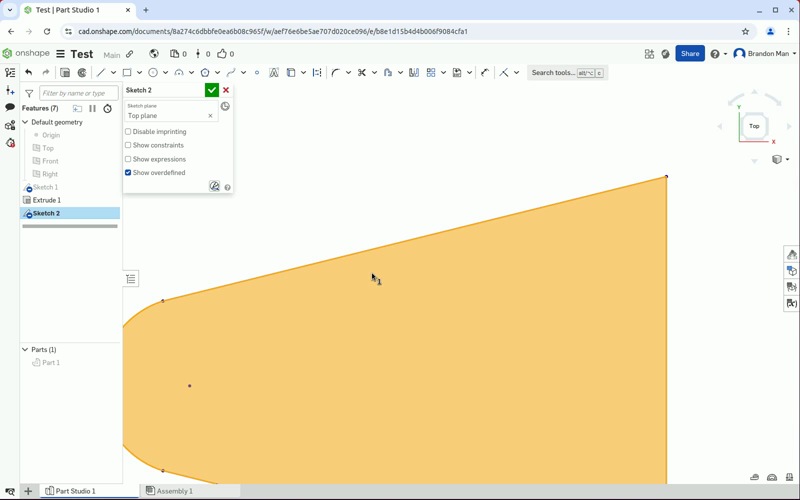
scroll(-6)
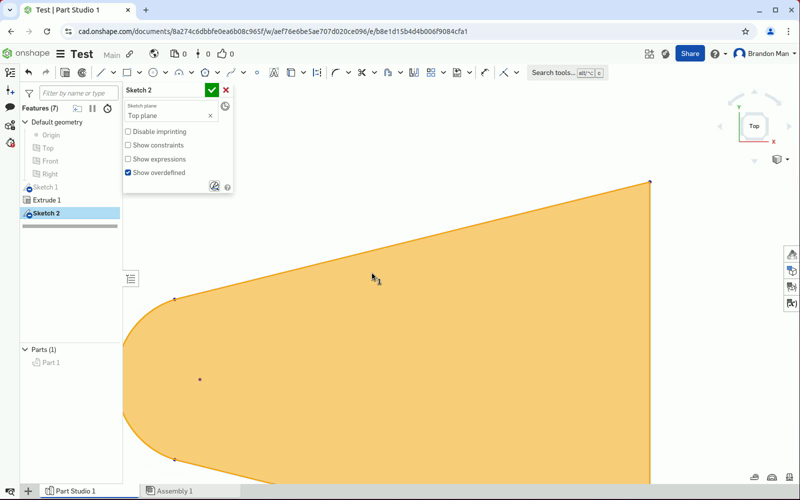
scroll(-6)
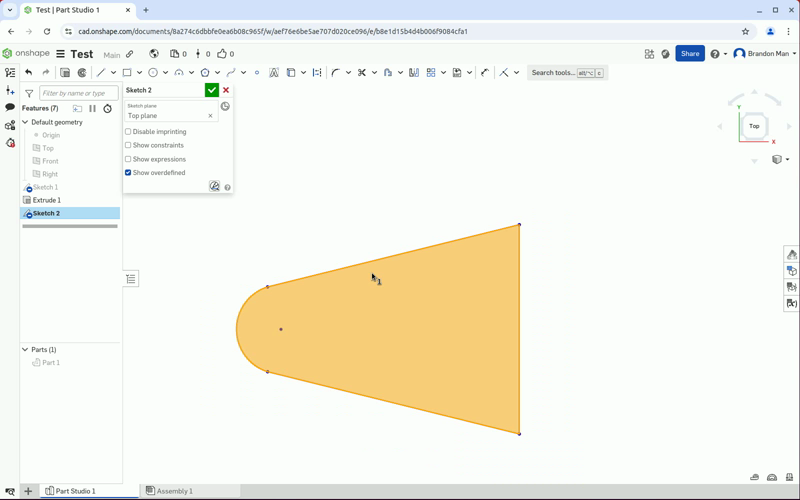
scroll(-6)
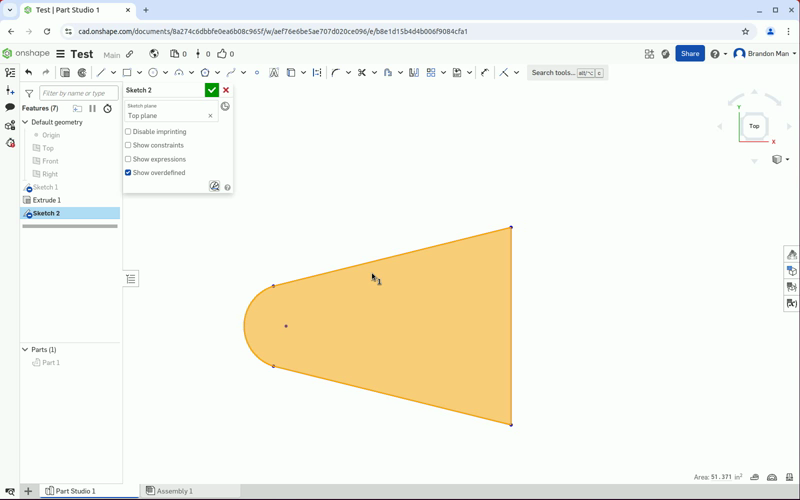
scroll(-6)
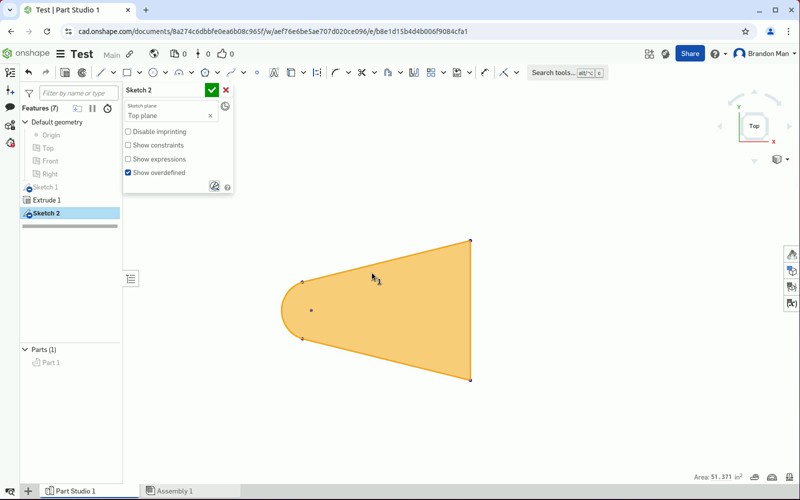
scroll(-6)
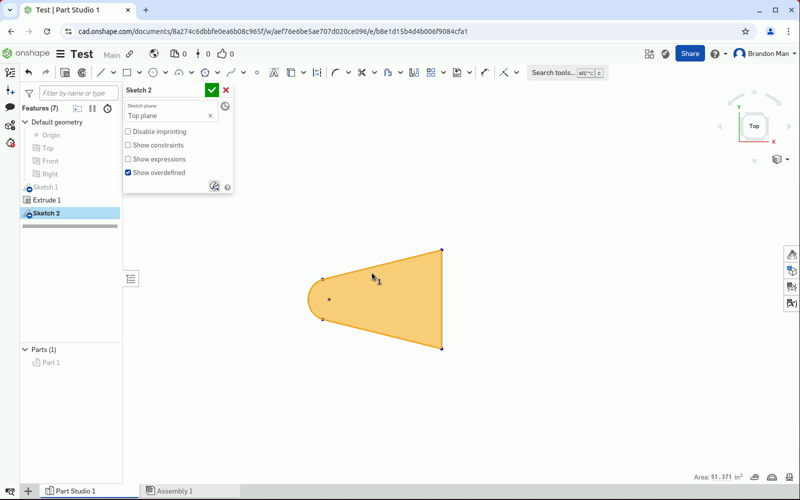
scroll(-6)
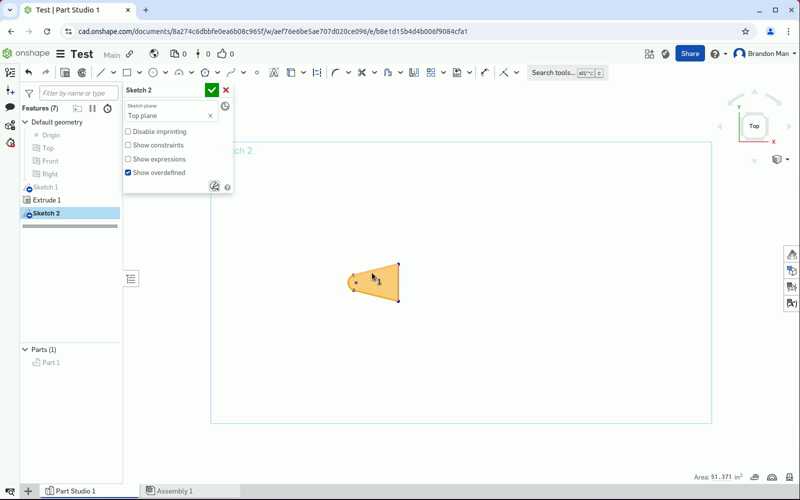
mouse_move(73, 352)
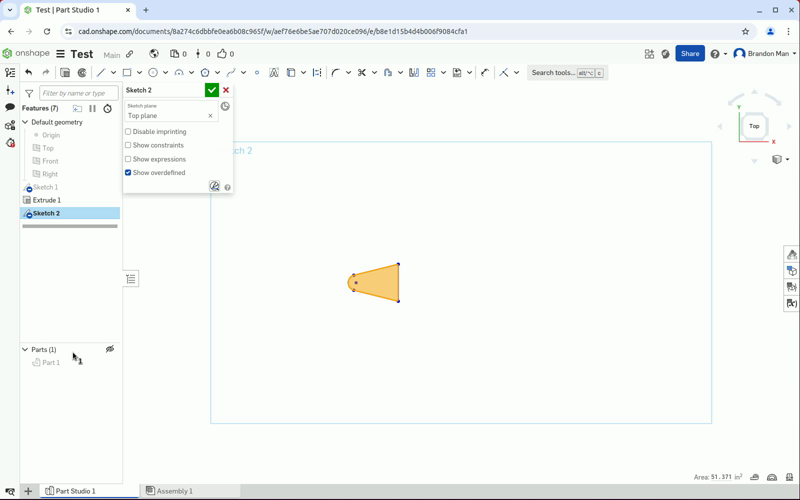
key(shift+y)
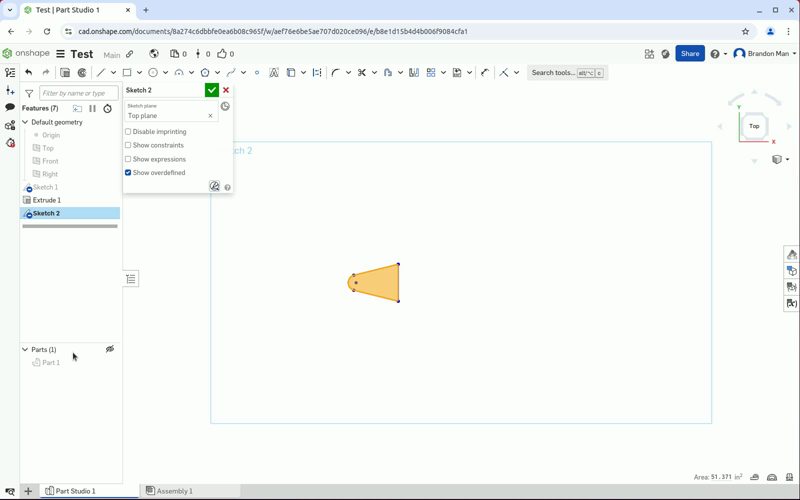
key(shift+e)
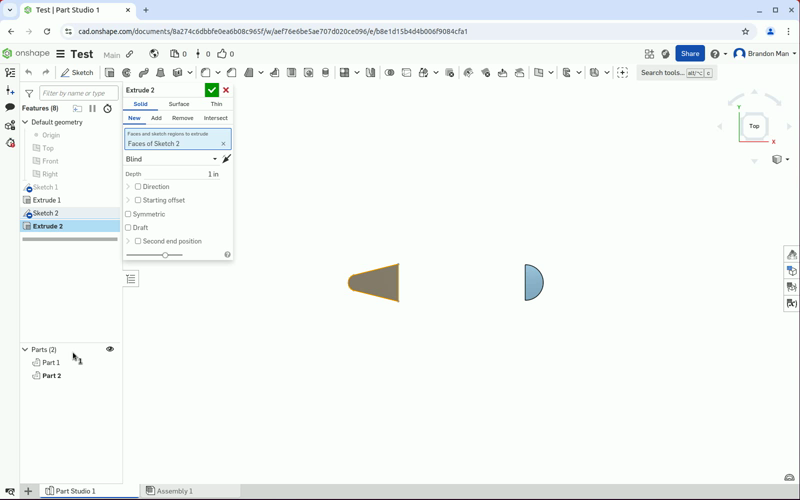
mouse_move(143, 106)
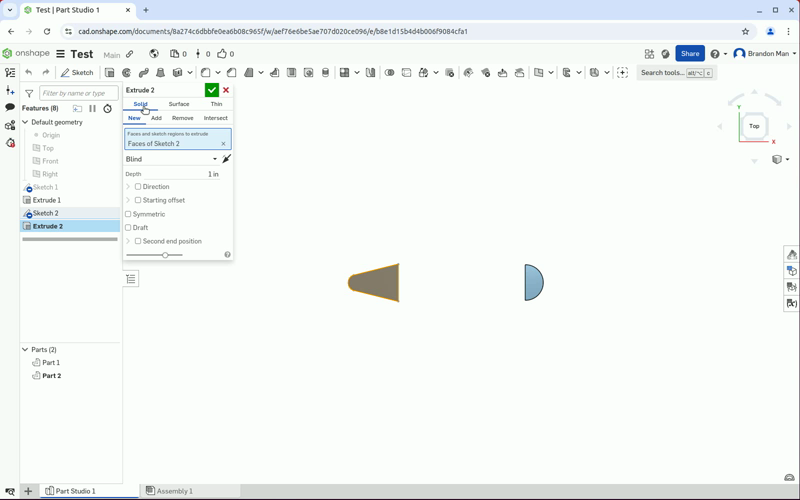
click(143, 106)
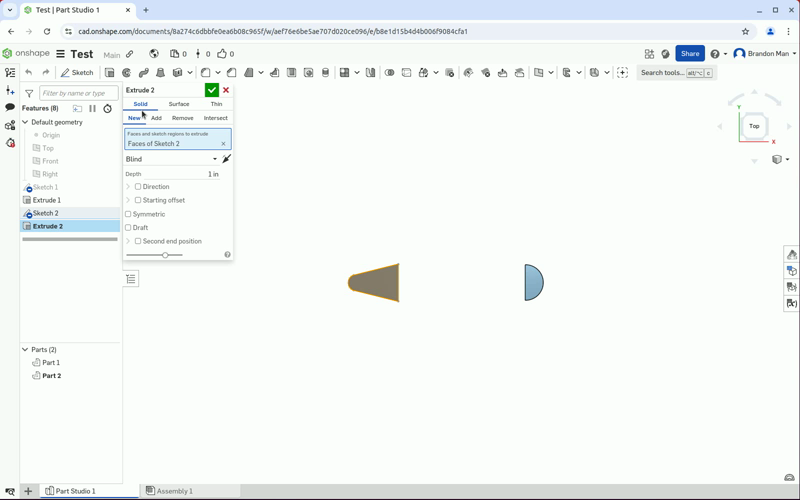
mouse_move(137, 120)
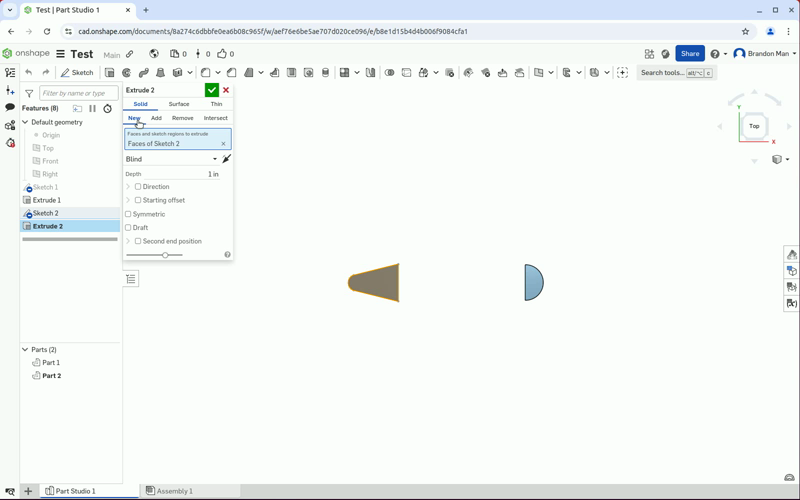
click(137, 120)
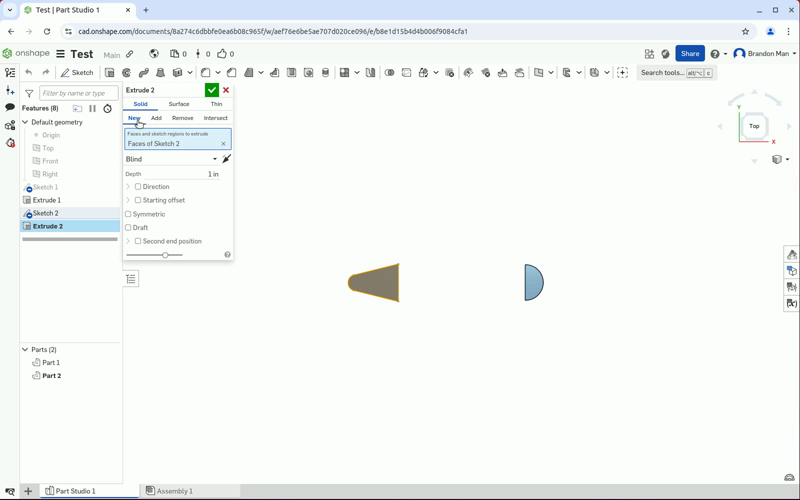
key(tab, 4)
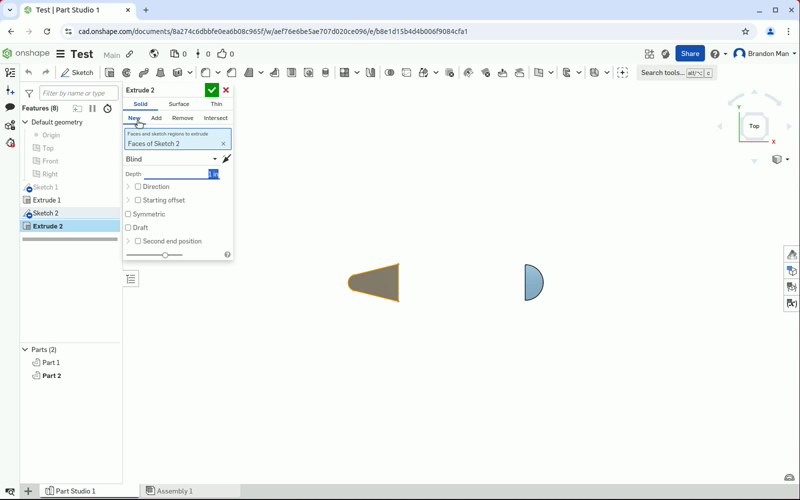
text(1.204)
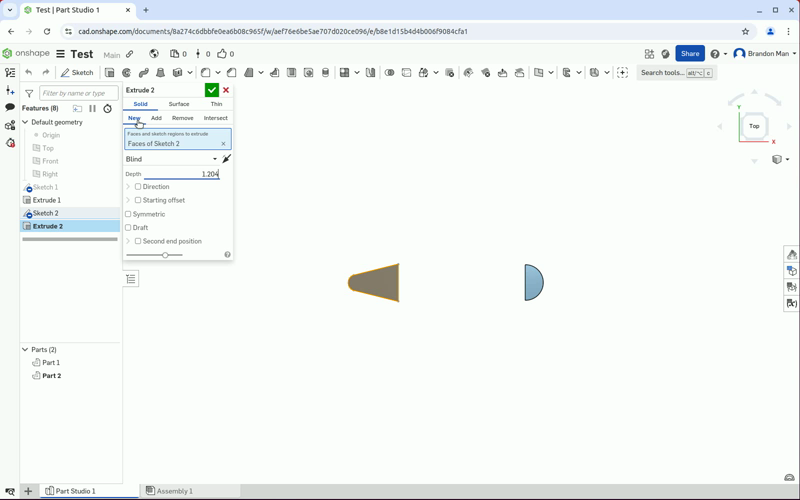
key(enter)
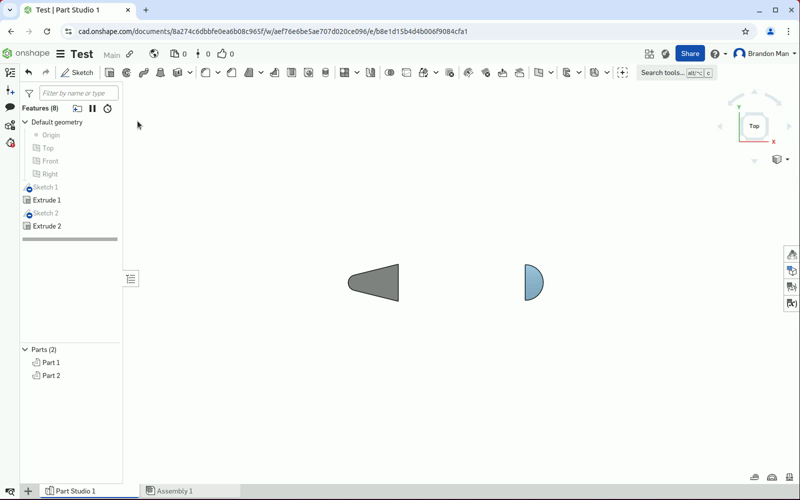
key(shift+h)
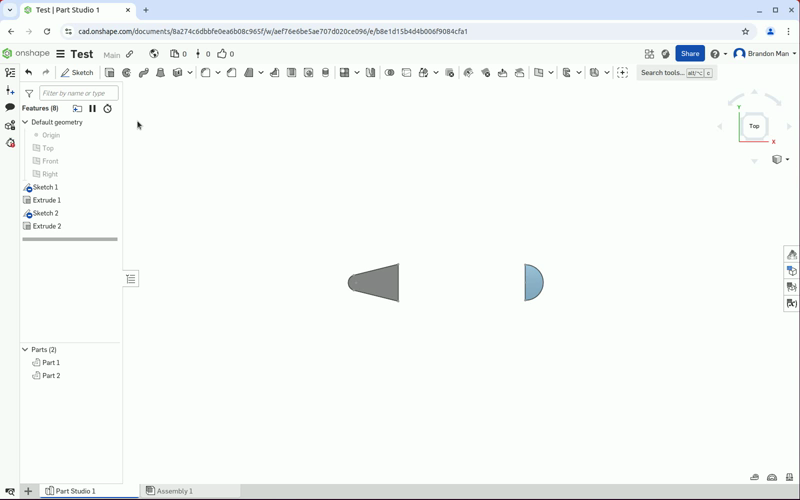
key(shift+h)
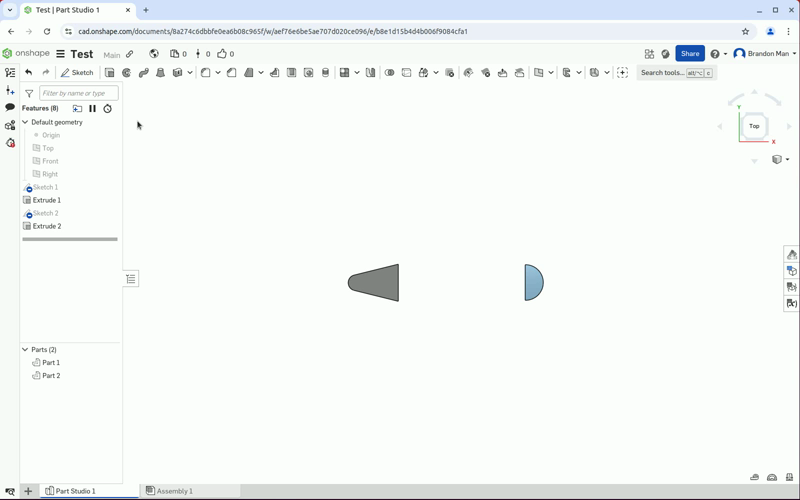
mouse_move(73, 189)
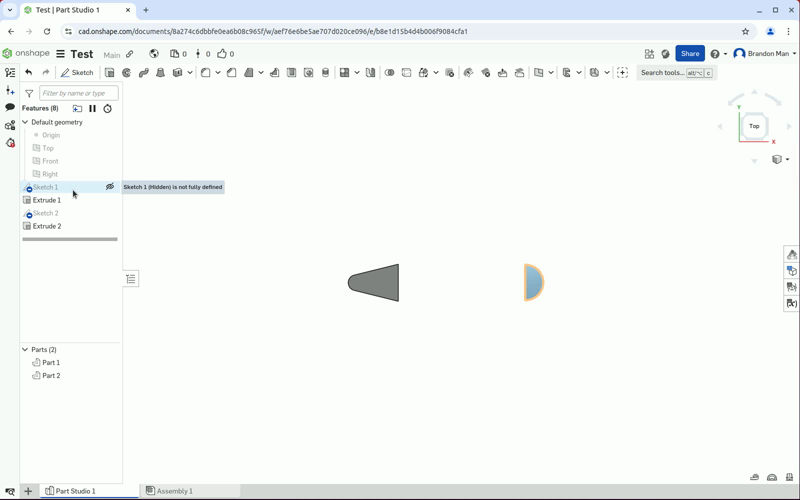
click(73, 189)
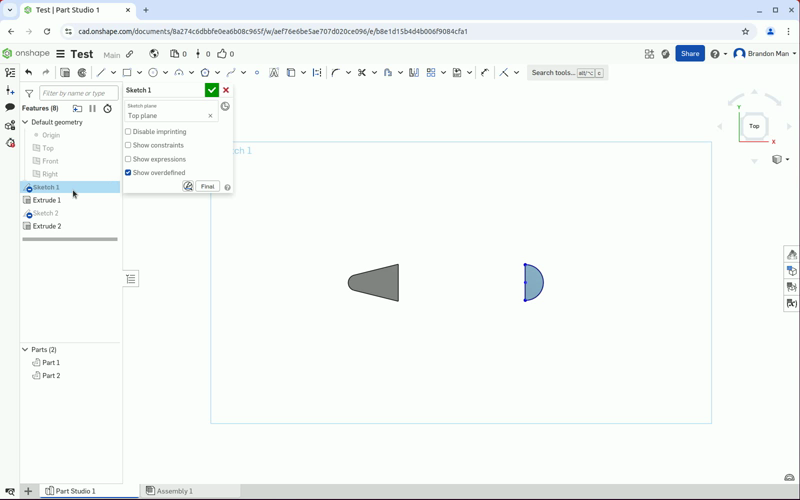
mouse_move(229, 92)
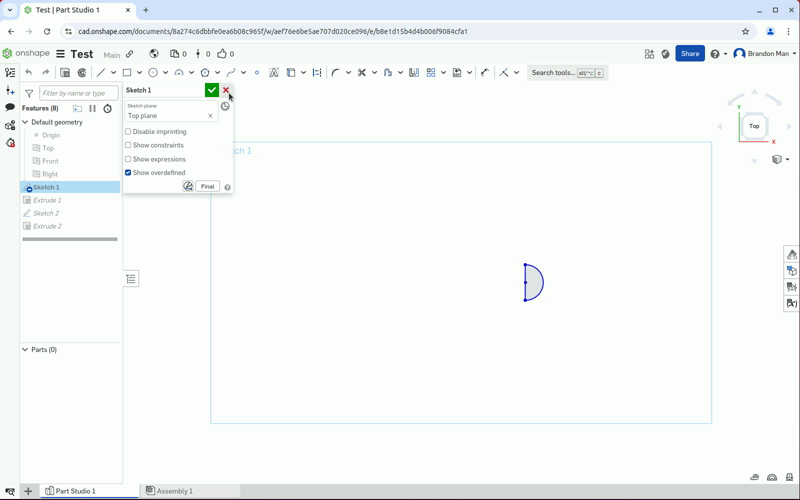
click(229, 92)
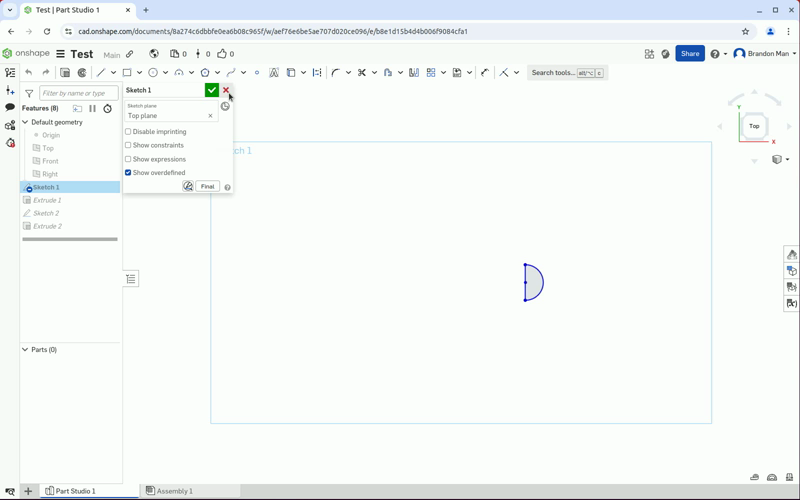
key(shift+s)
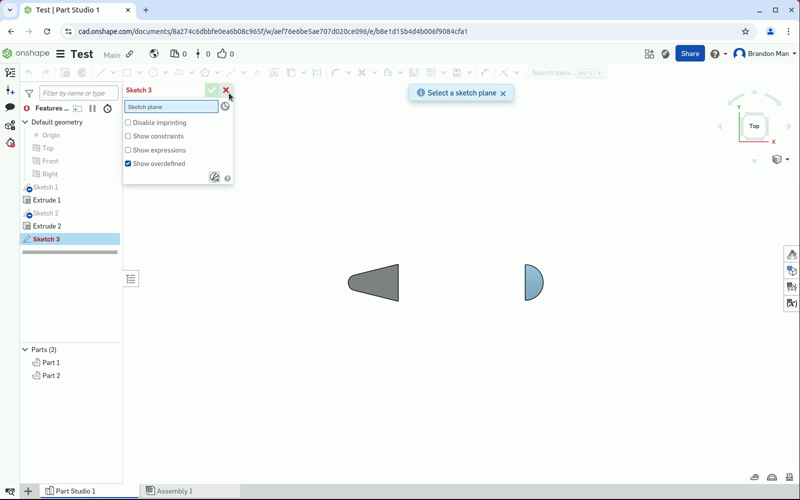
mouse_move(73, 150)
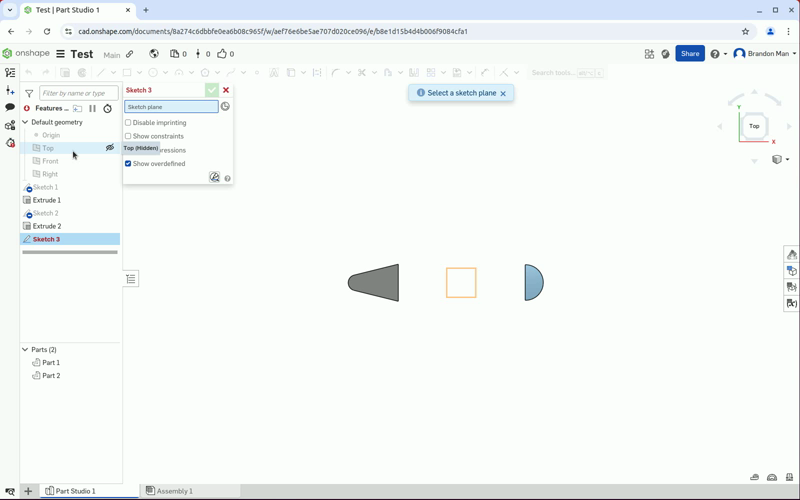
click(73, 150)
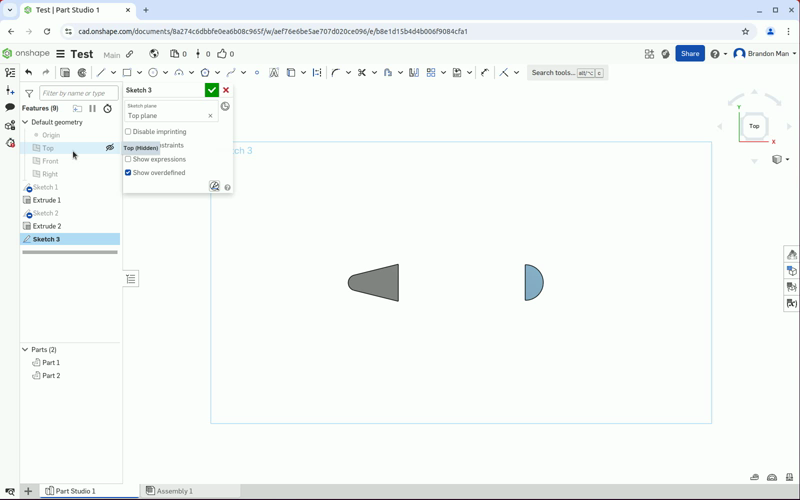
mouse_move(73, 352)
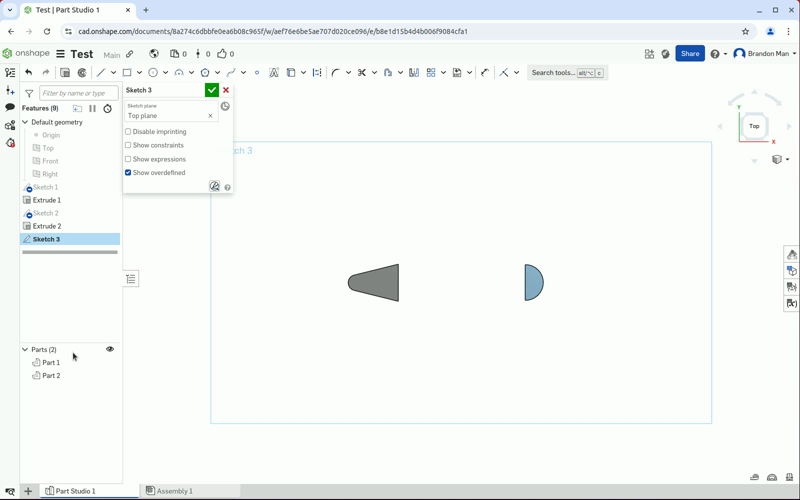
key(y)
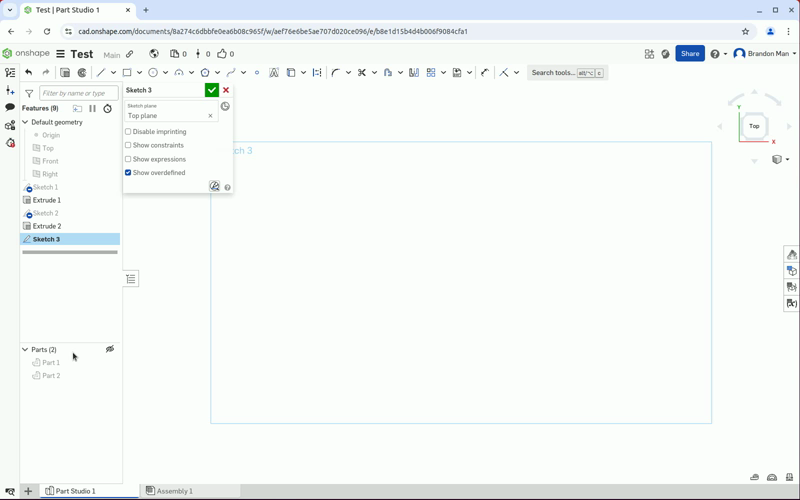
key(l)
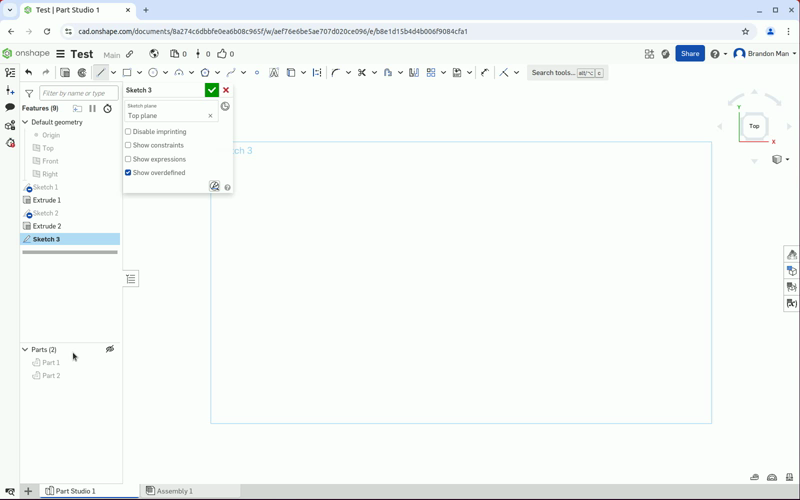
key_down(shift)
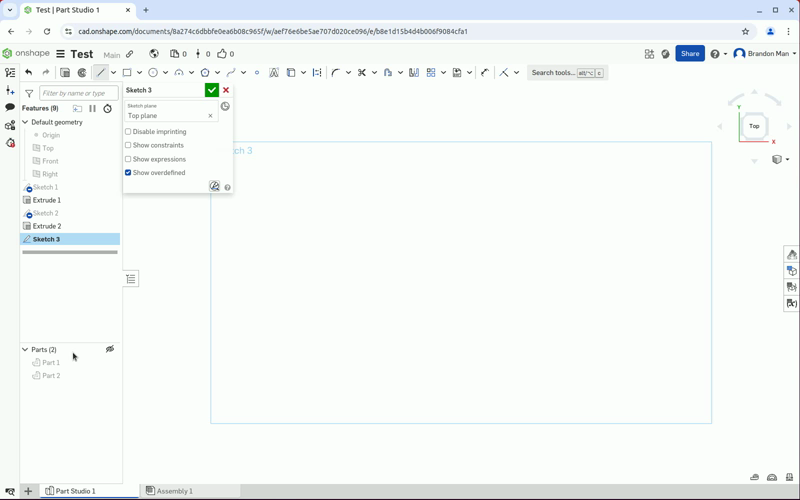
mouse_move(396, 300)
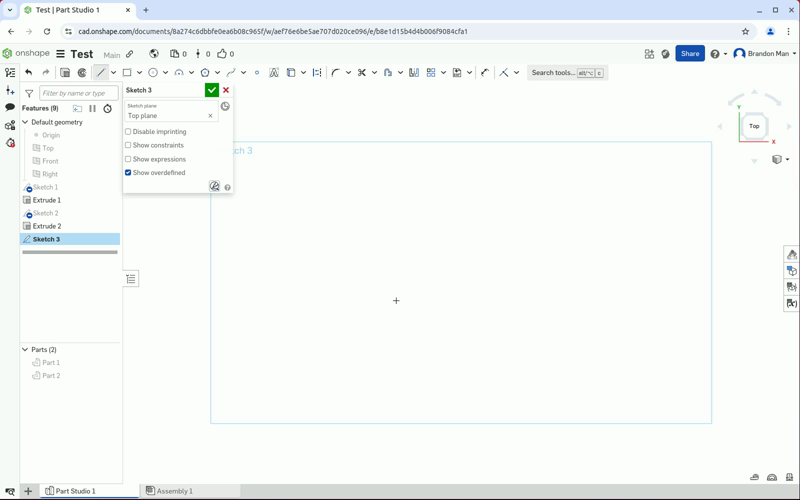
click(396, 300)
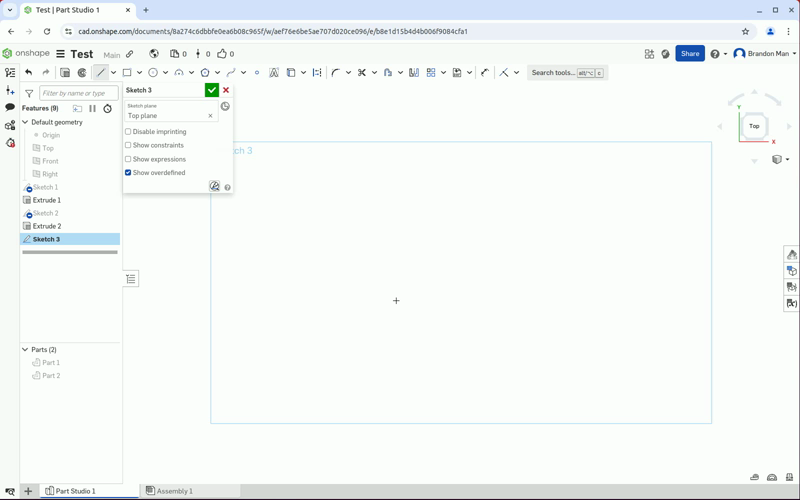
key_up(shift)
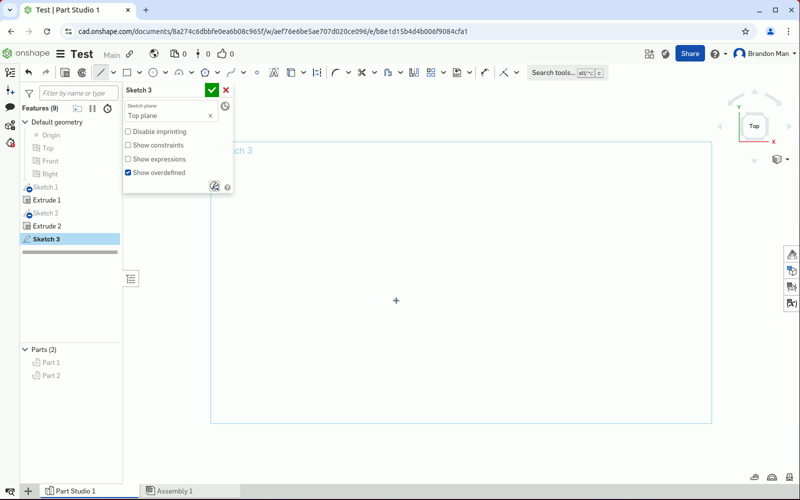
key_down(shift)
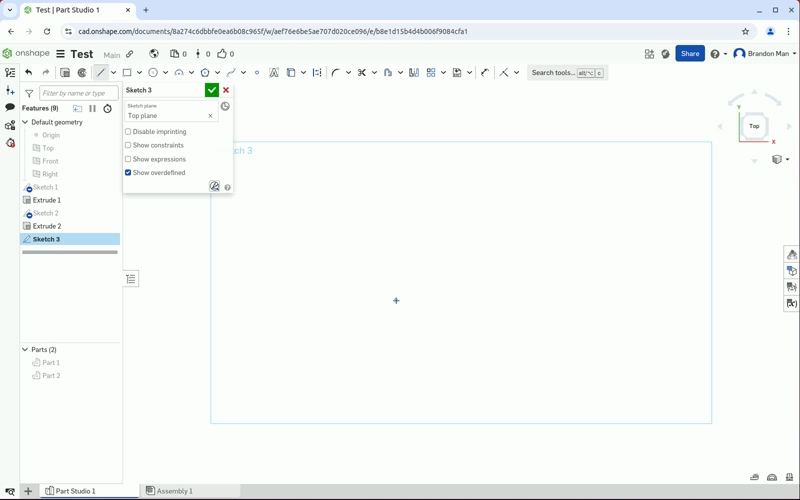
mouse_move(525, 300)
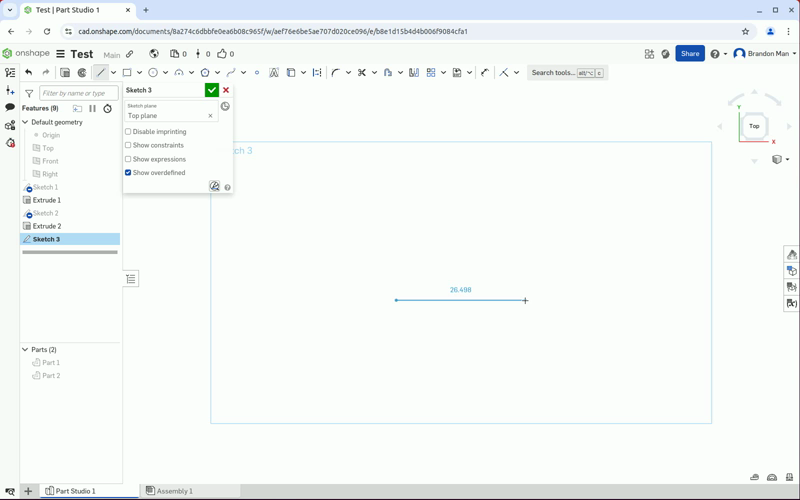
click(525, 300)
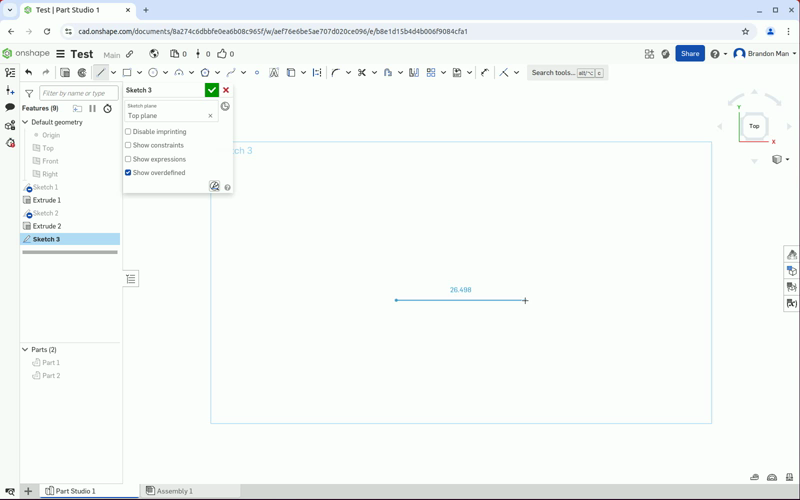
key_up(shift)
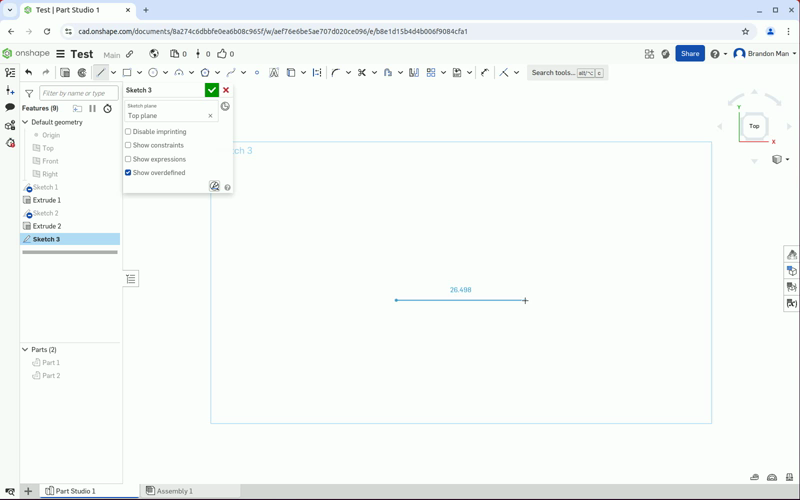
key_down(shift)
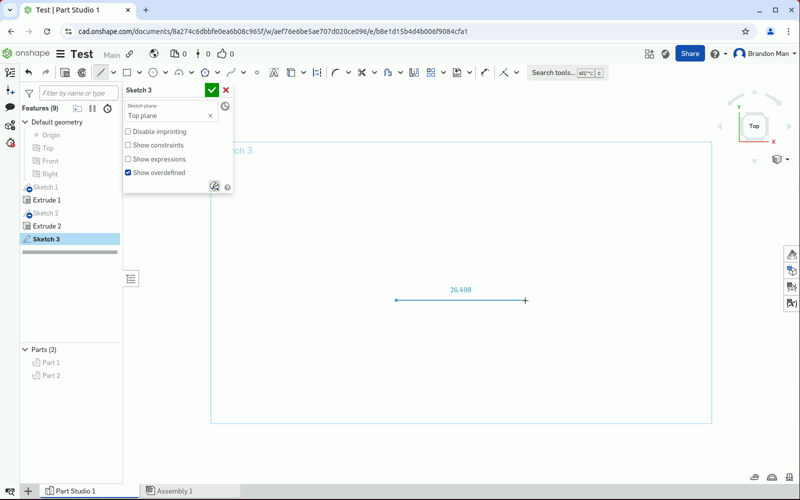
mouse_move(555, 300)
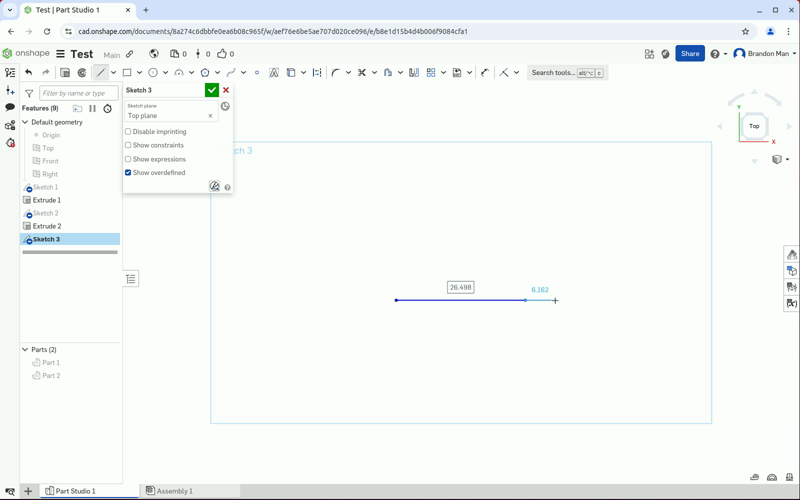
mouse_move(525, 265)
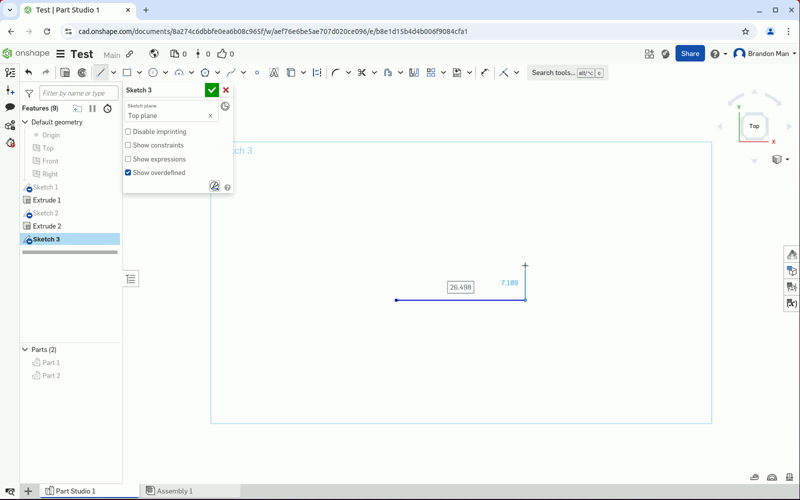
click(525, 265)
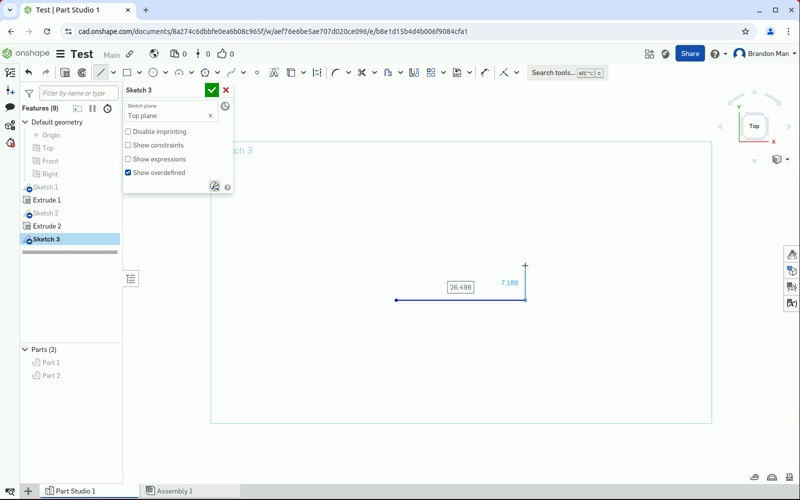
key_up(shift)
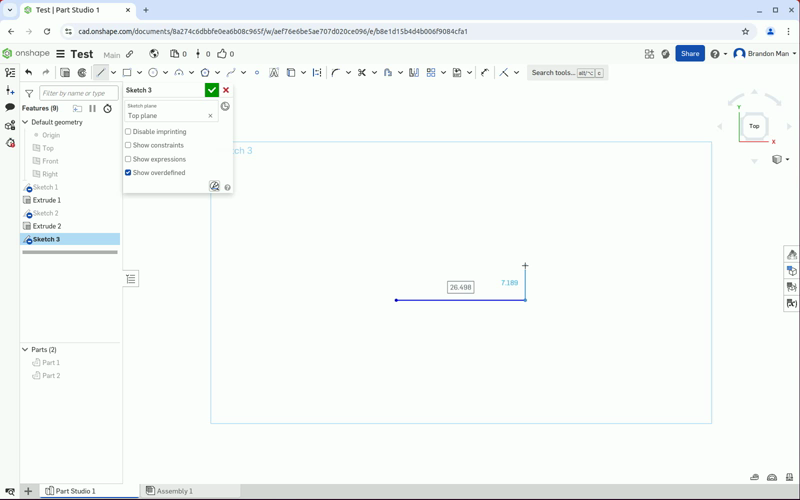
key_down(shift)
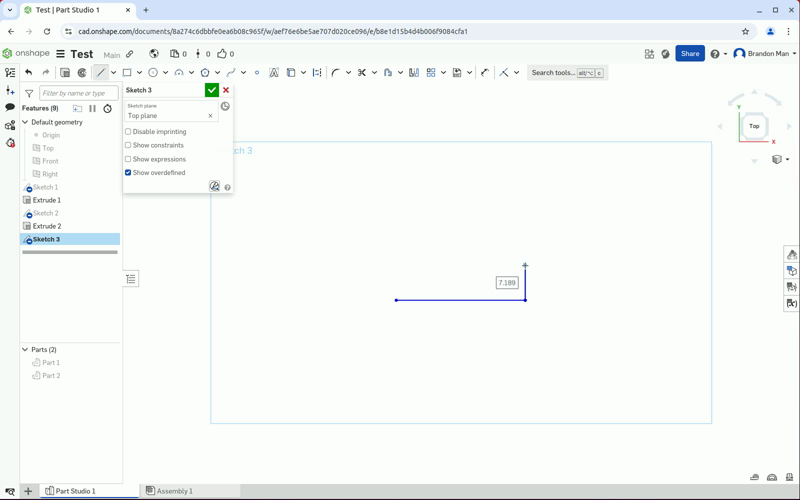
mouse_move(396, 265)
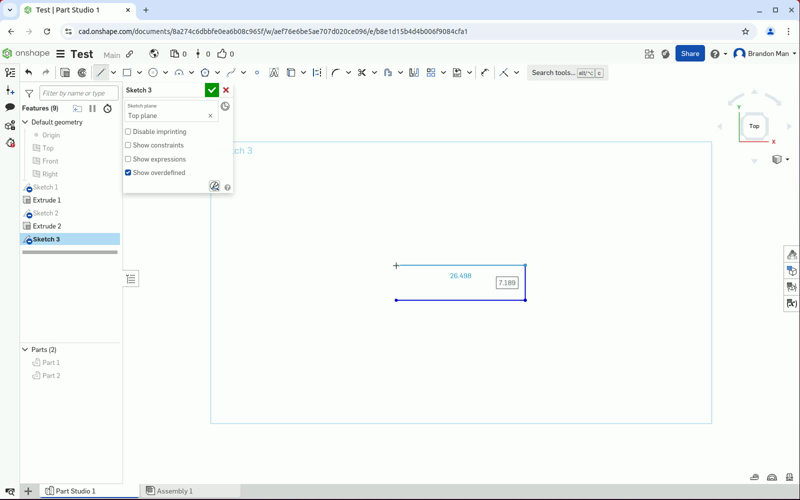
click(396, 265)
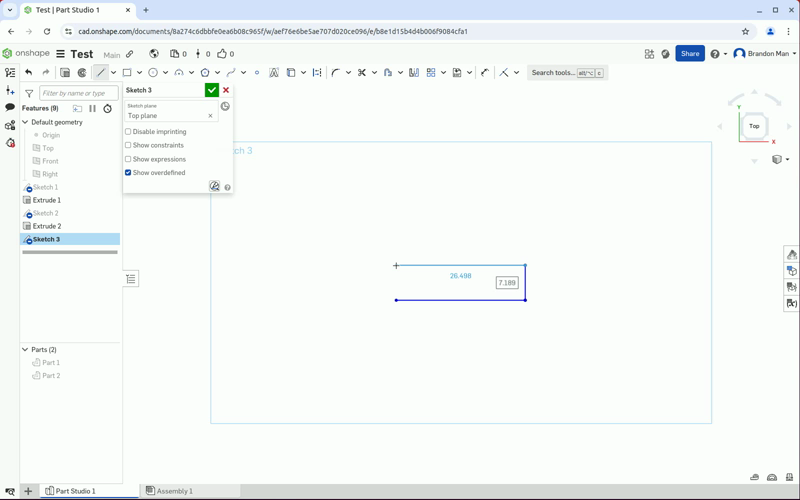
key_up(shift)
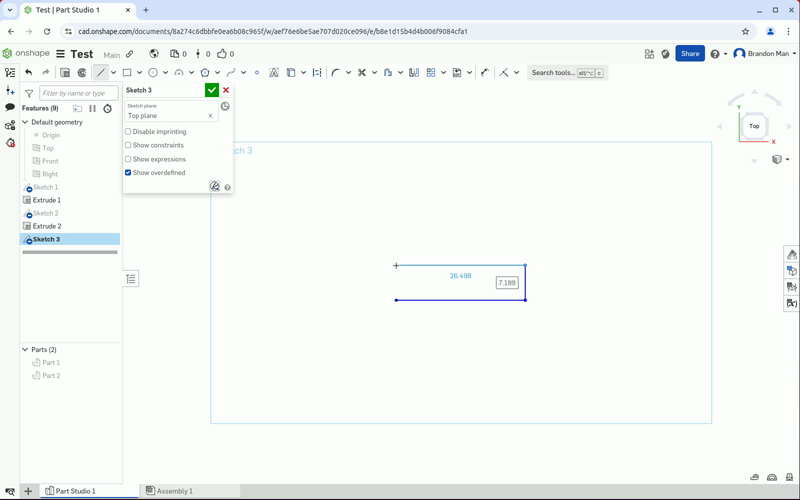
mouse_move(426, 265)
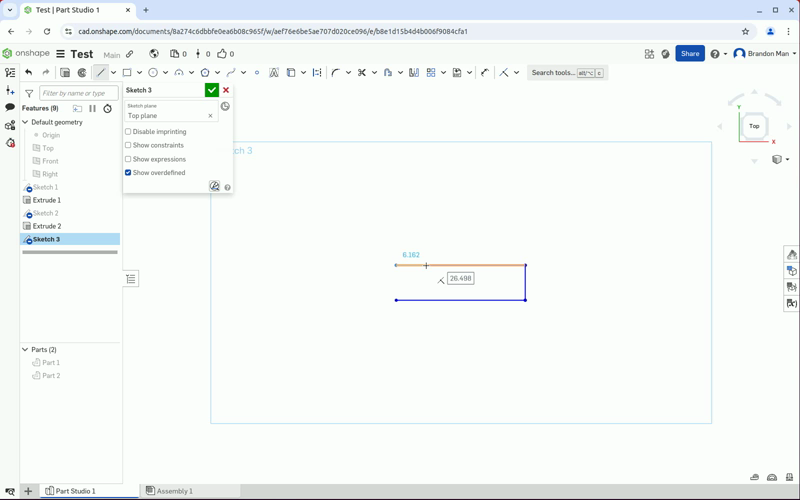
key_down(shift)
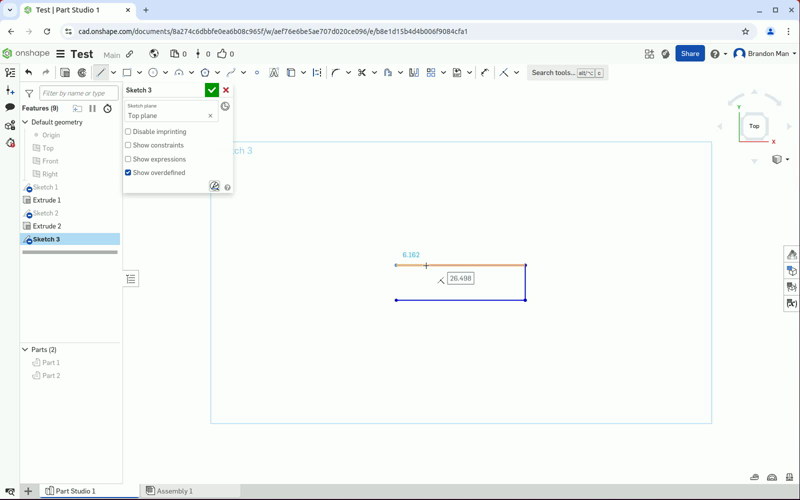
mouse_move(396, 300)
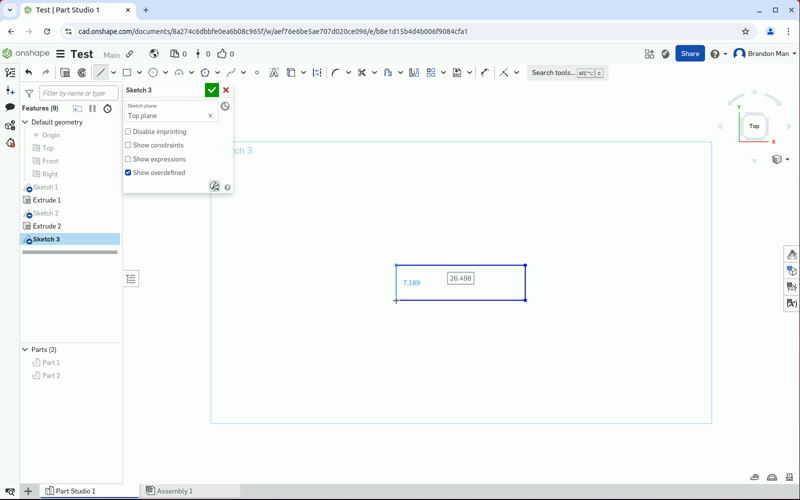
key_up(shift)
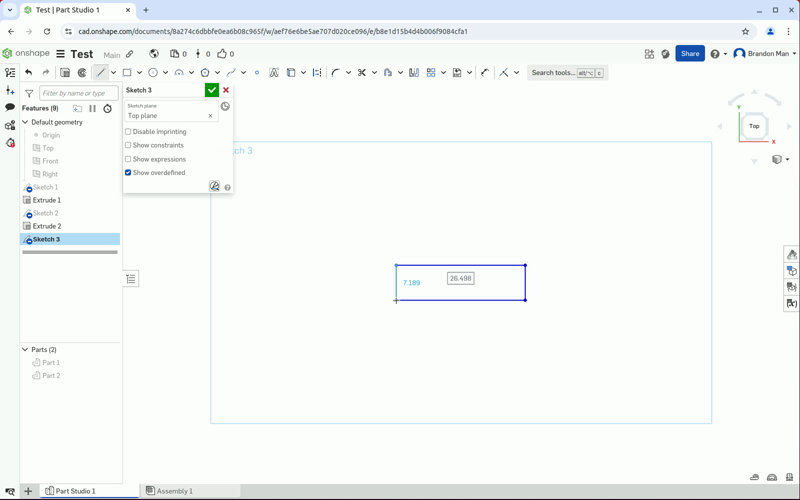
click(396, 300)
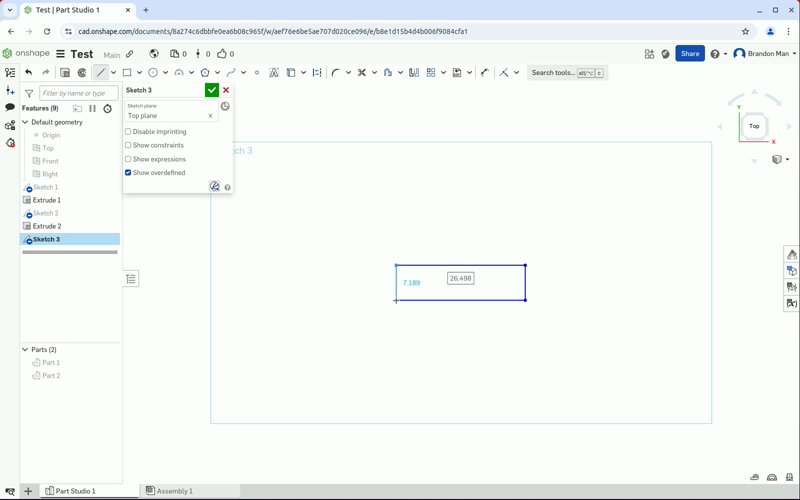
key(esc)
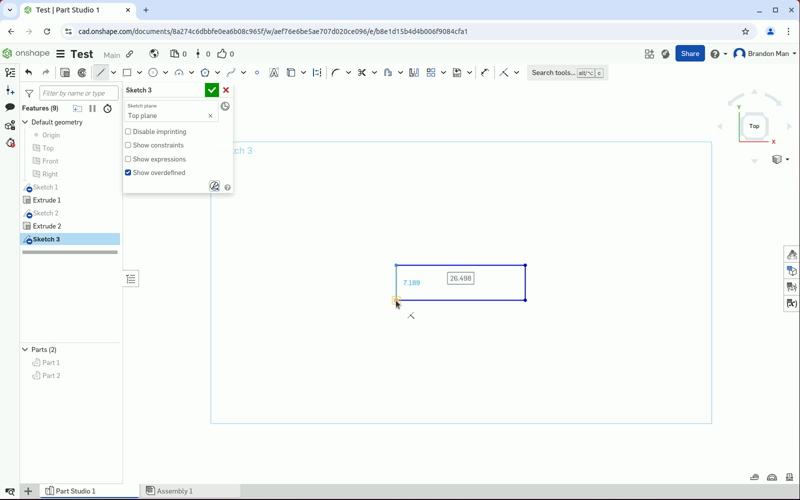
mouse_move(454, 284)
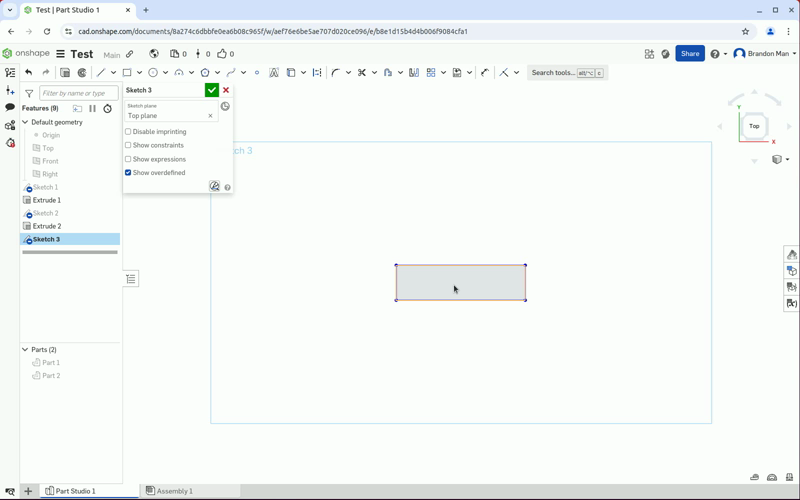
click(454, 284)
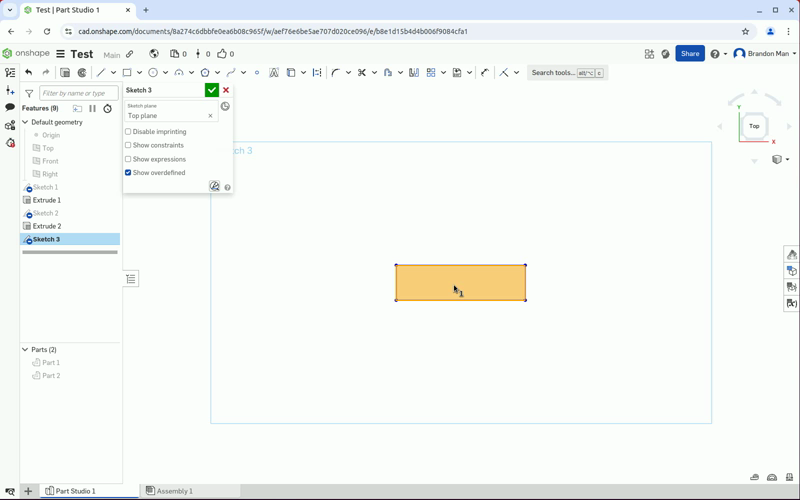
mouse_move(73, 352)
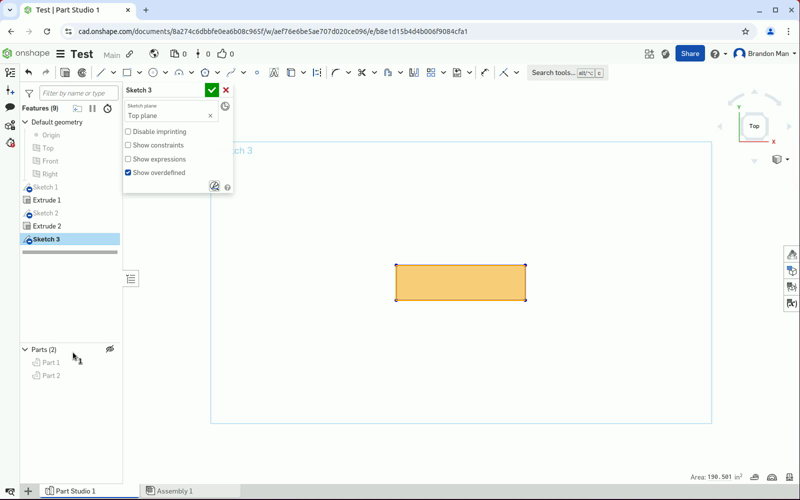
key(shift+y)
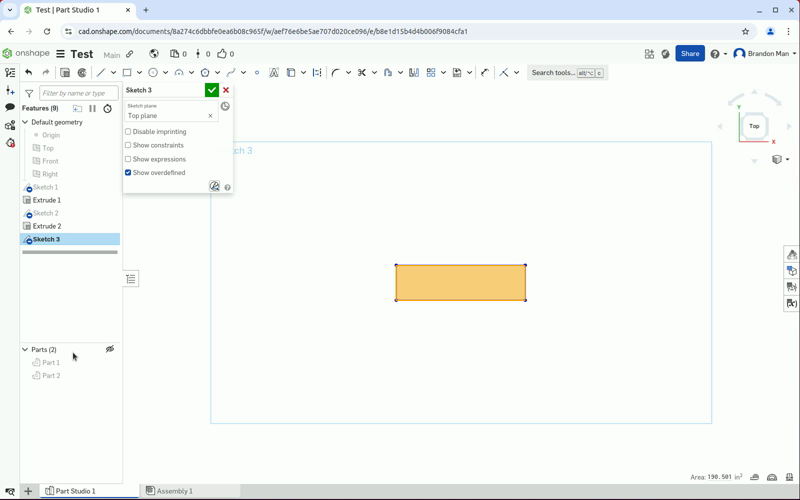
key(shift+e)
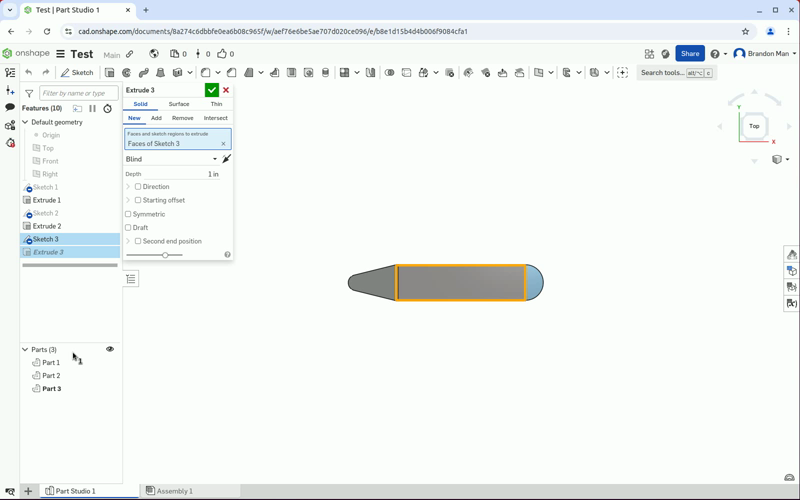
mouse_move(143, 106)
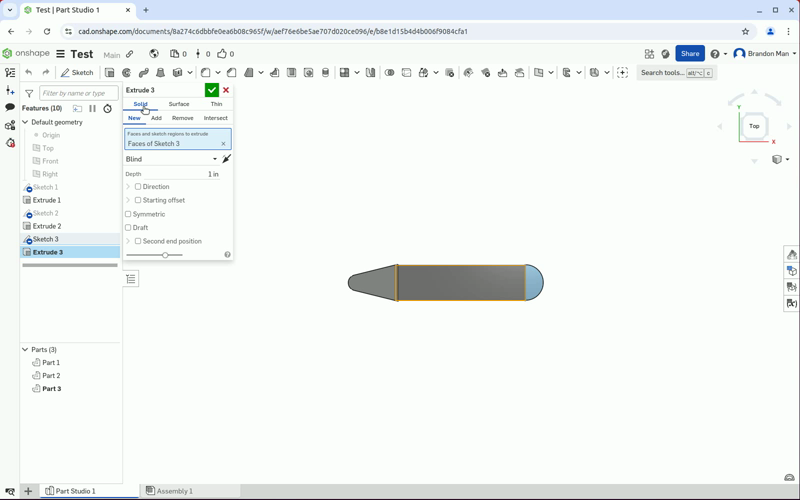
click(143, 106)
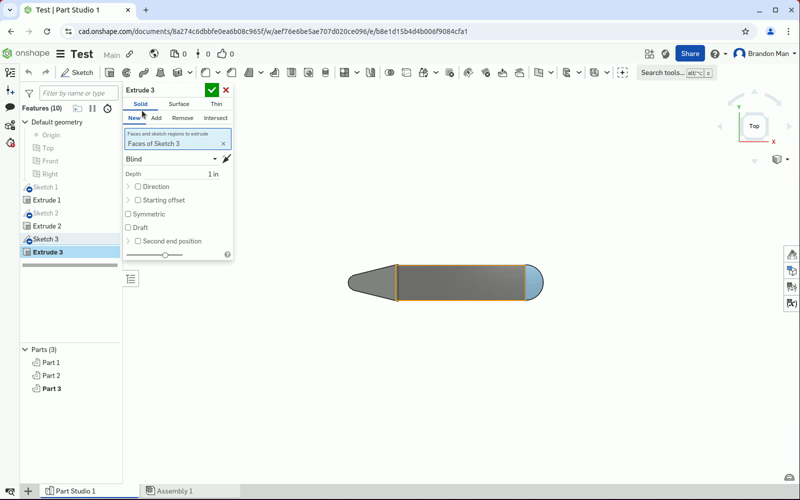
mouse_move(137, 120)
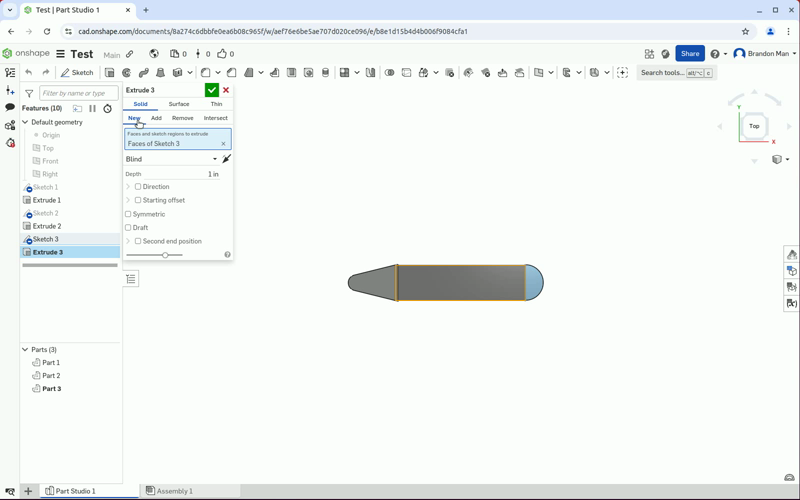
click(137, 120)
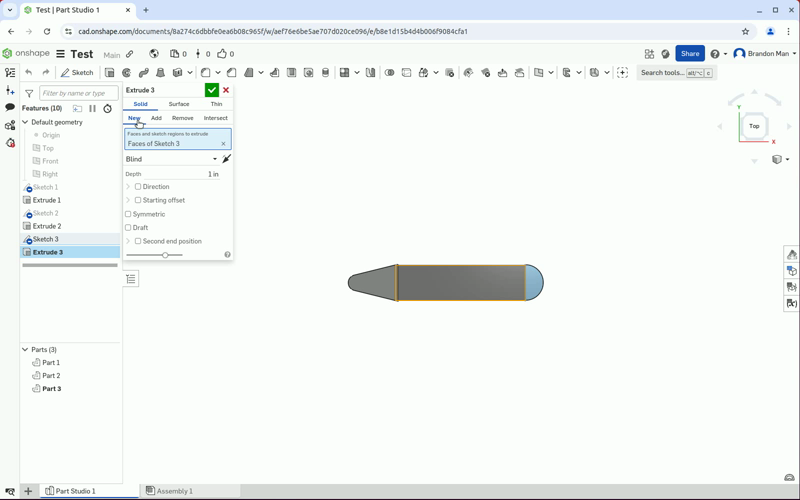
key(tab, 4)
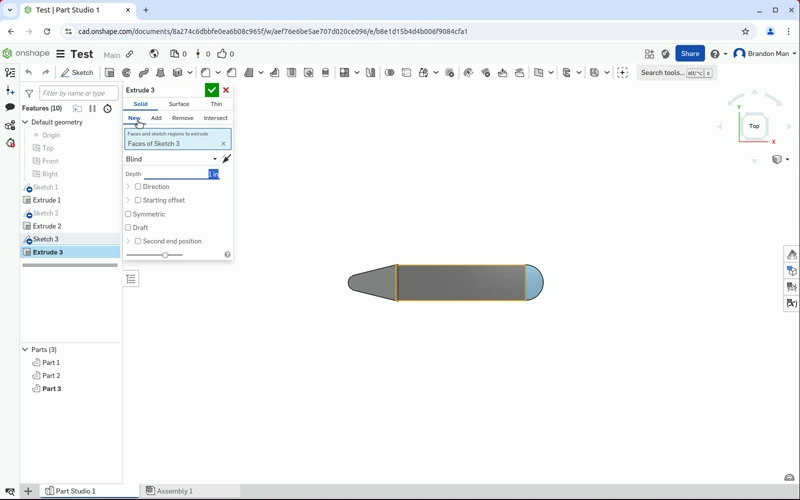
text(1.204)
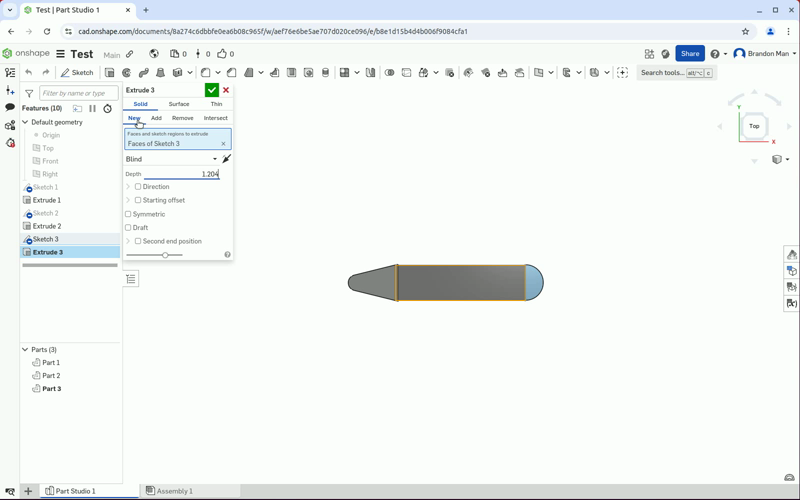
key(enter)
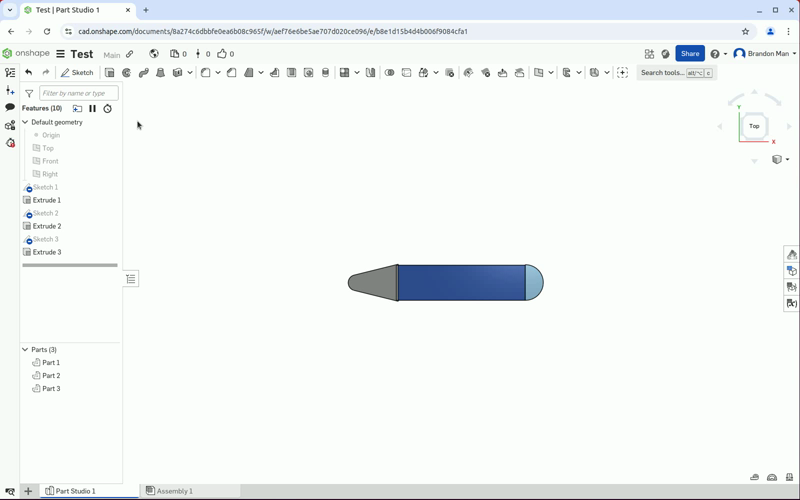
key(shift+h)
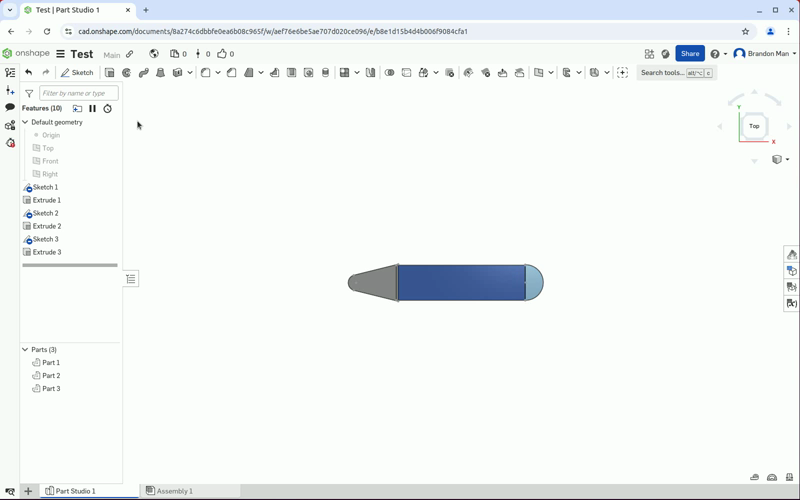
key(shift+h)
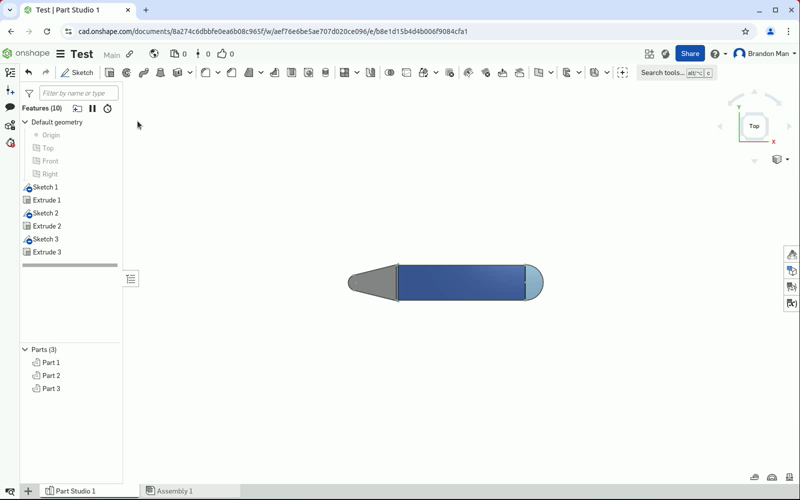
key(shift+7)
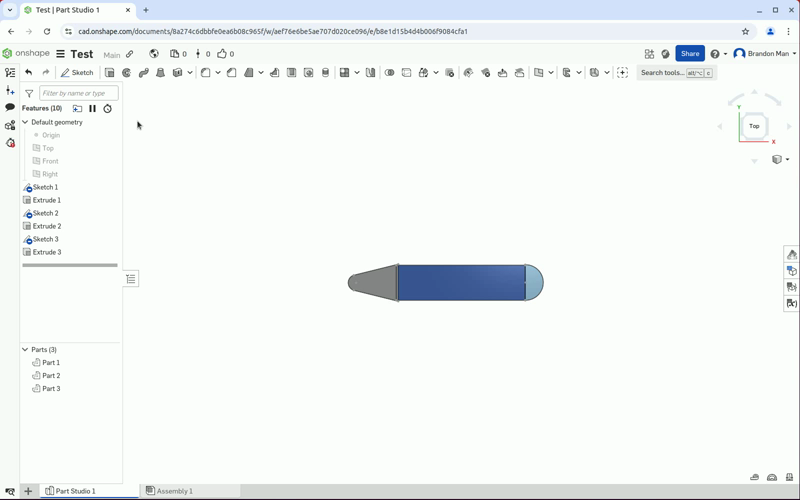
key(up, 3)
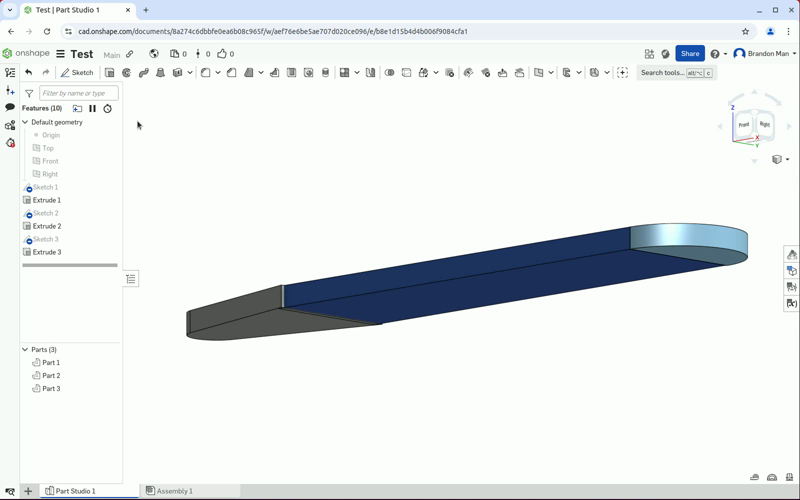
key(left, 3)
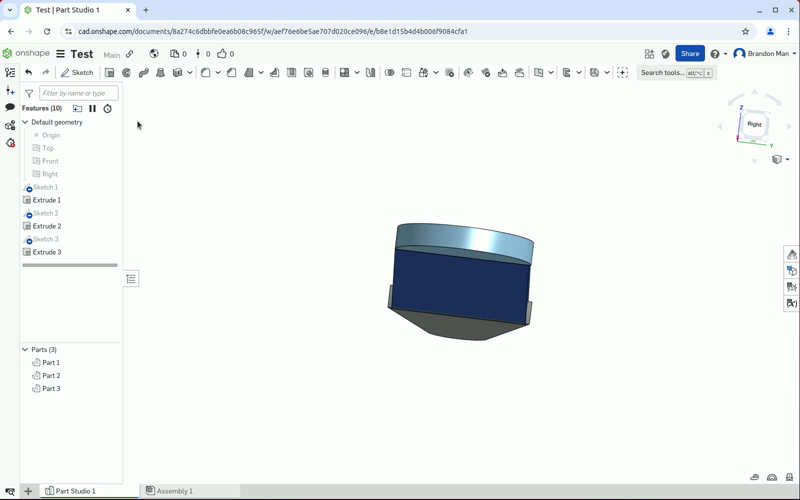
key(right, 3)
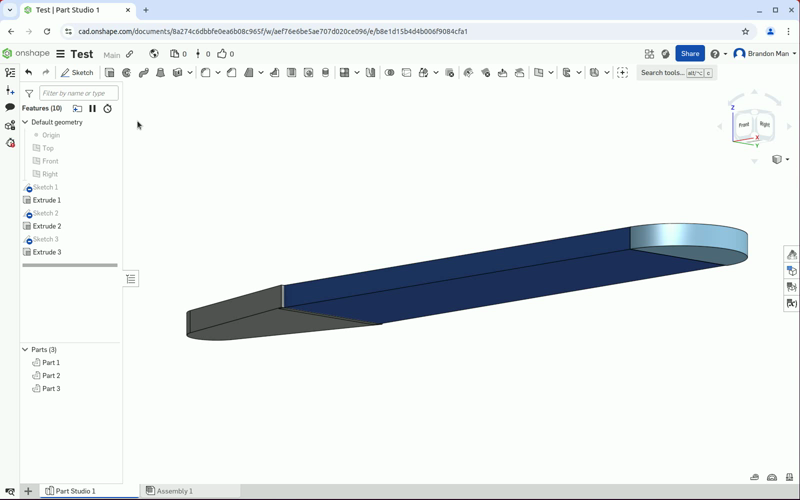
key(down, 3)
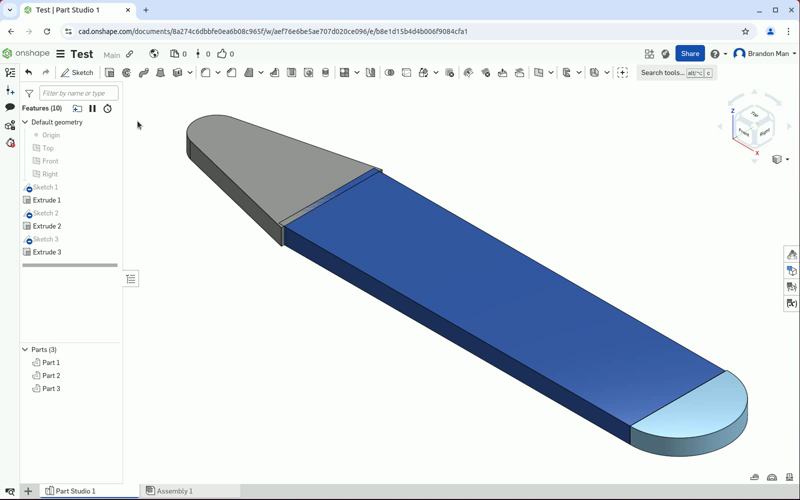
mouse_move(73, 189)
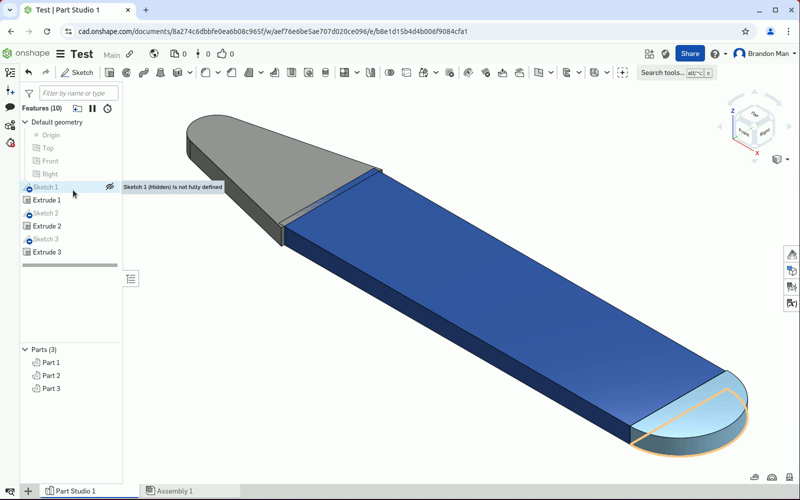
click(73, 189)